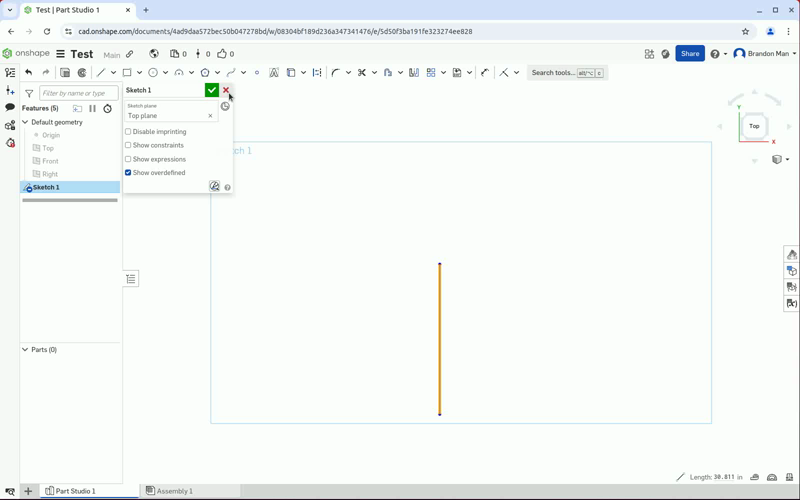
key(shift+h)
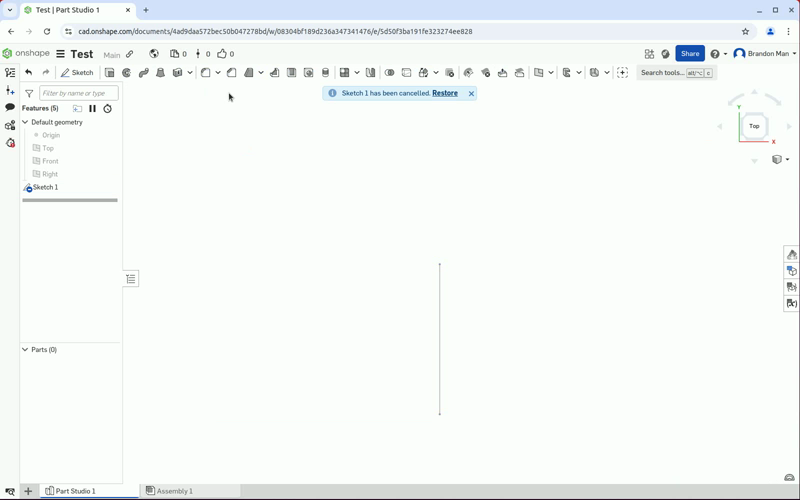
key(shift+s)
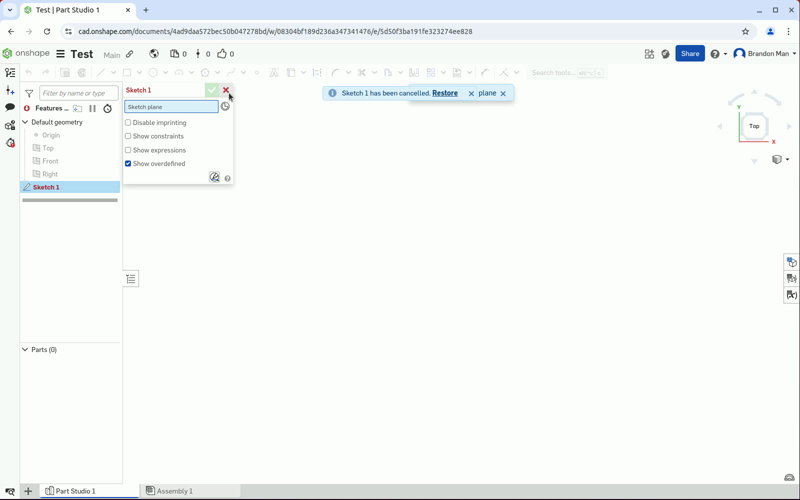
mouse_move(73, 150)
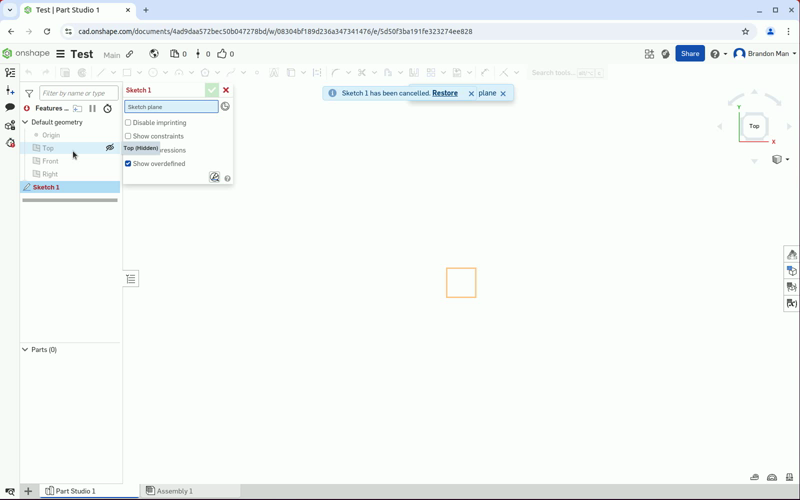
click(73, 150)
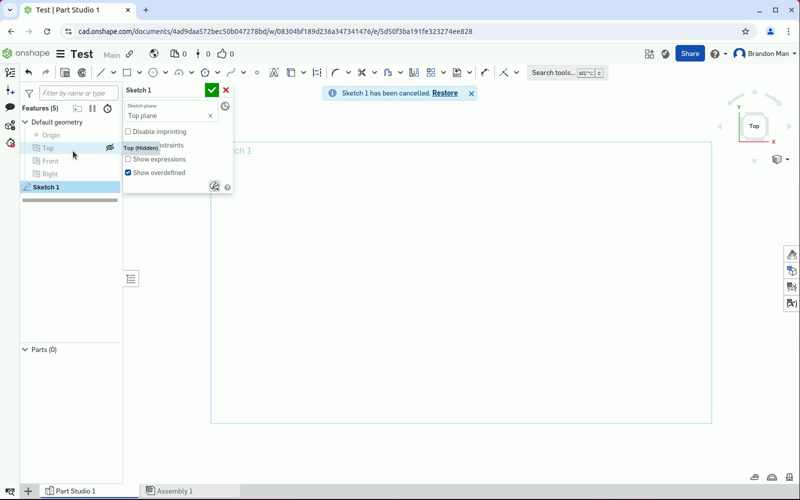
mouse_move(73, 352)
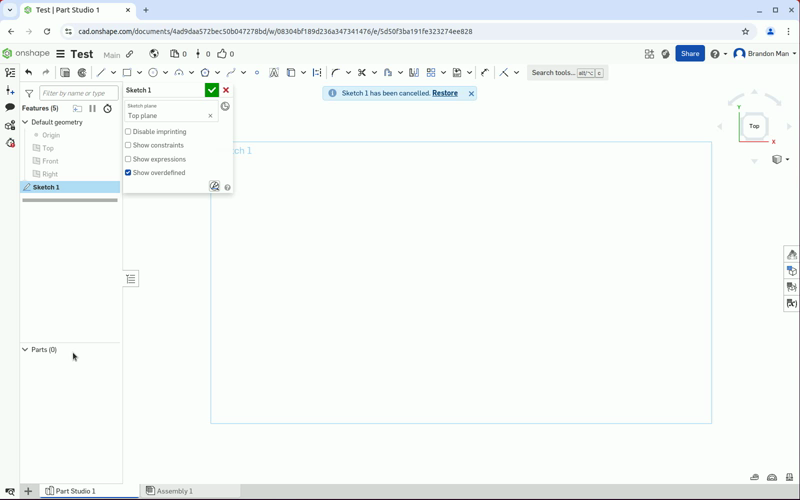
key(y)
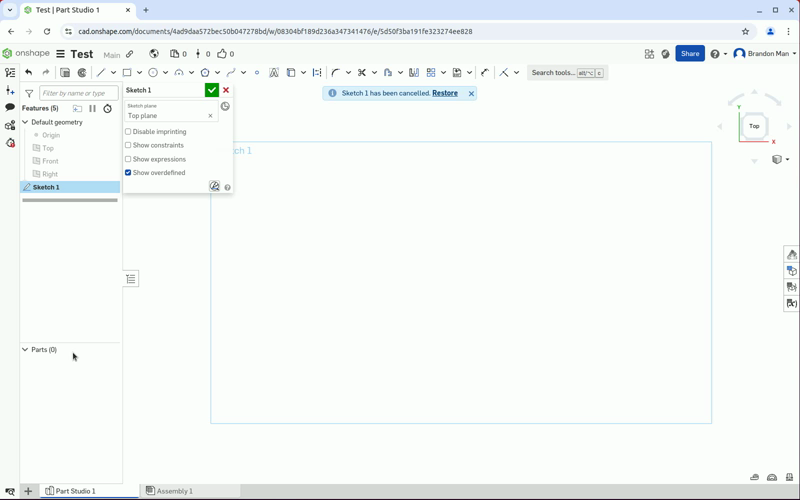
key(l)
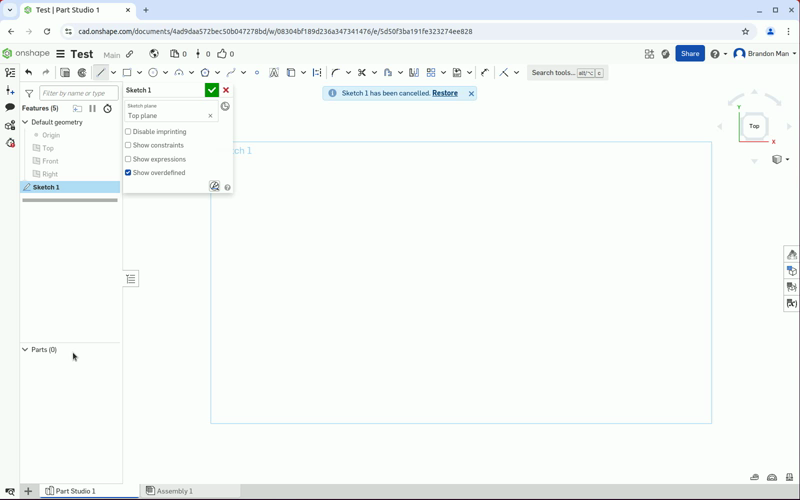
key_down(shift)
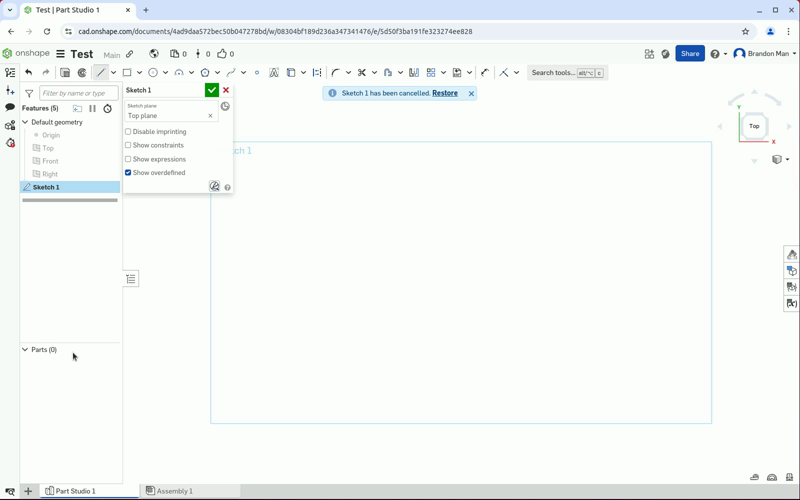
mouse_move(348, 282)
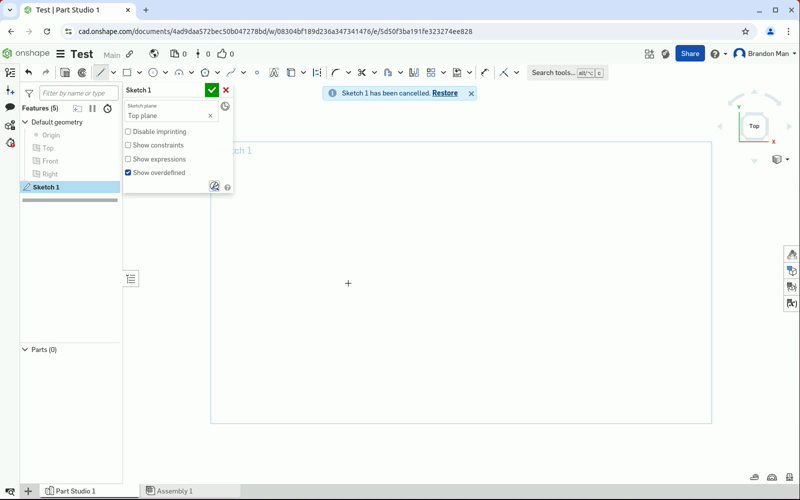
click(348, 282)
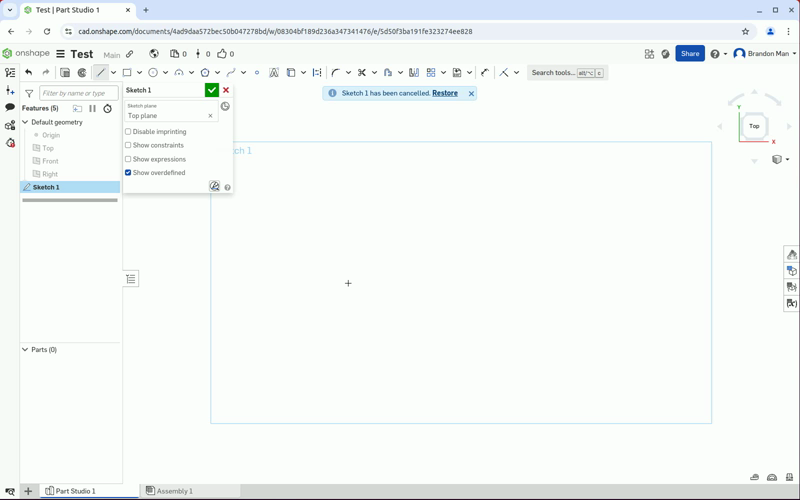
key_up(shift)
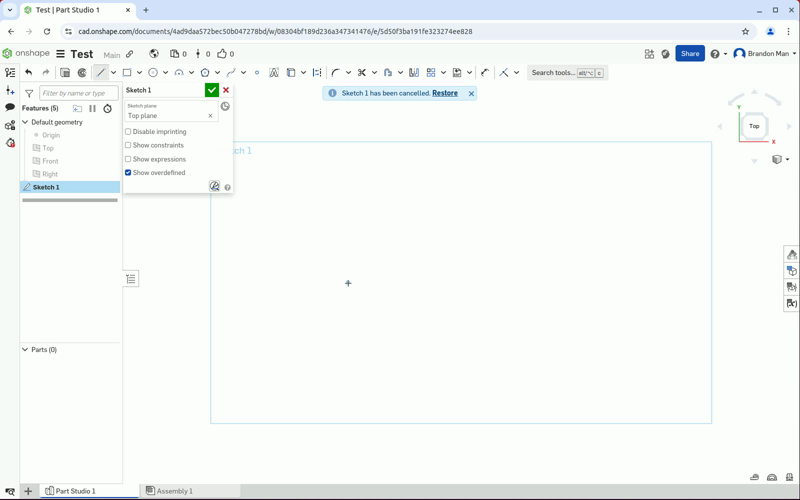
key_down(shift)
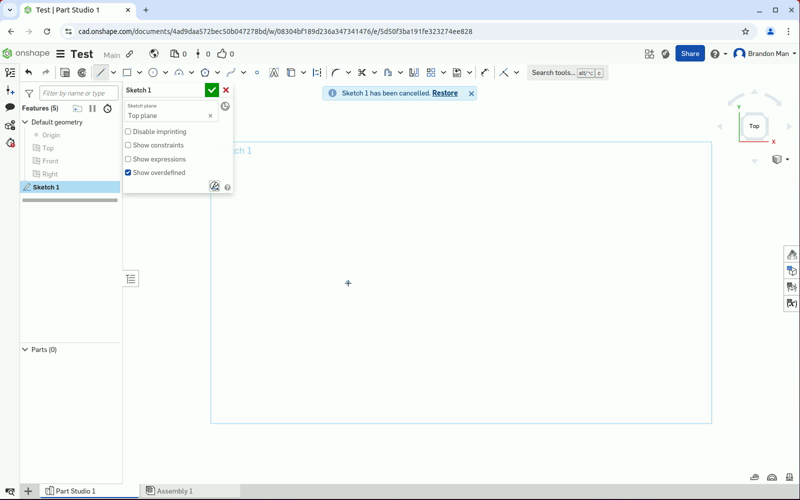
mouse_move(404, 379)
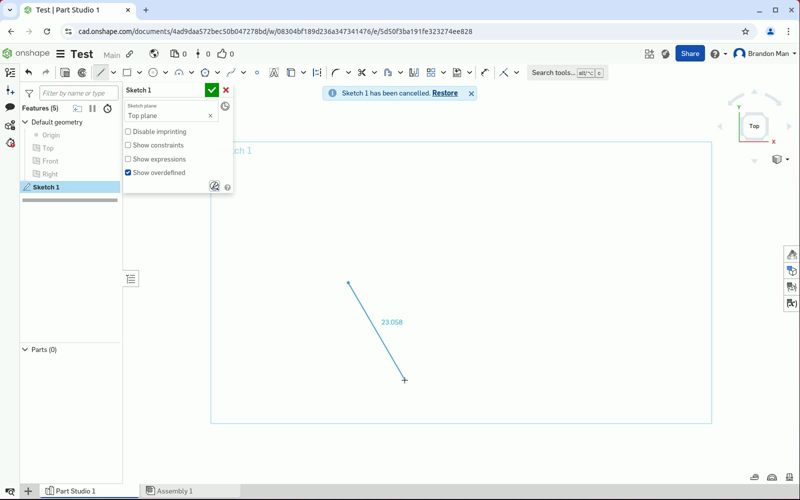
click(404, 379)
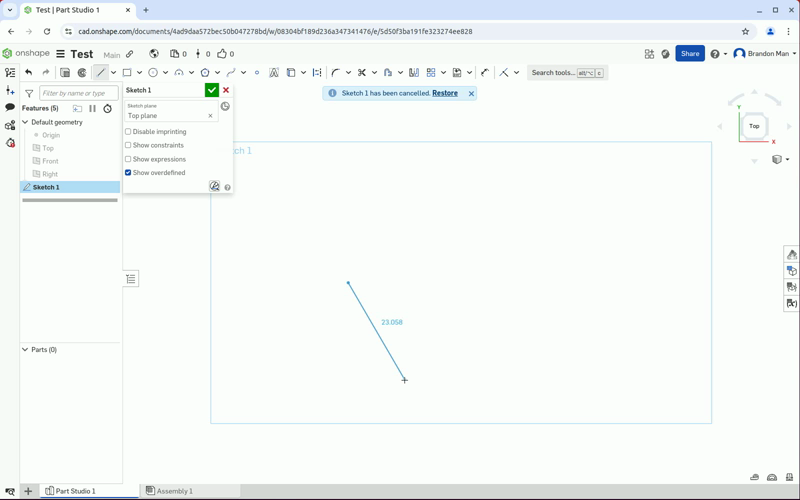
key_up(shift)
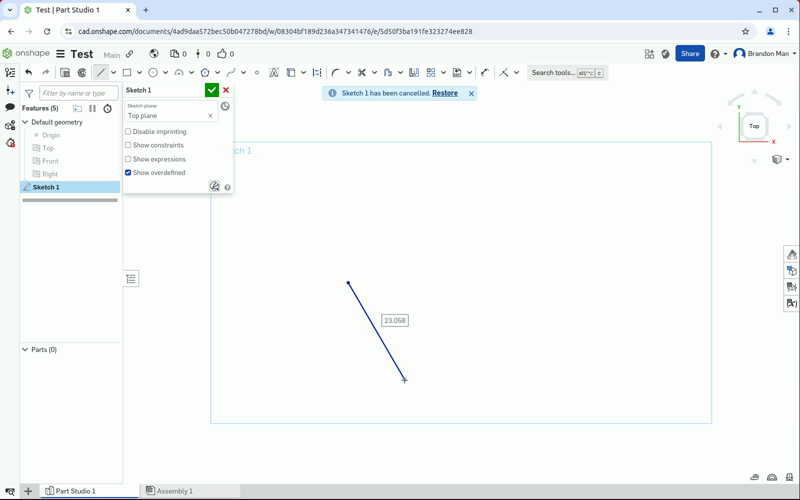
key_down(shift)
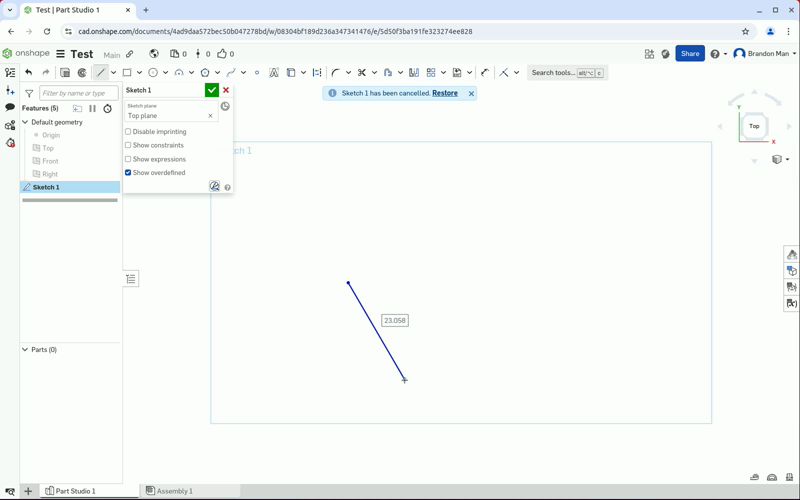
mouse_move(515, 379)
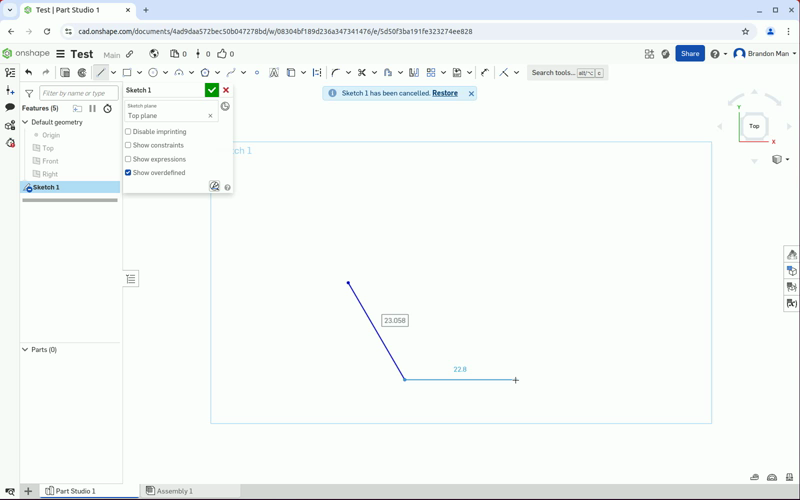
click(515, 379)
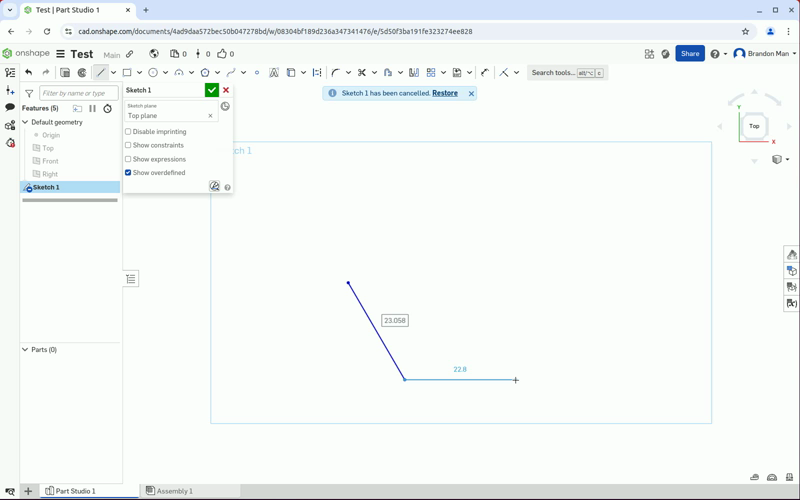
key_up(shift)
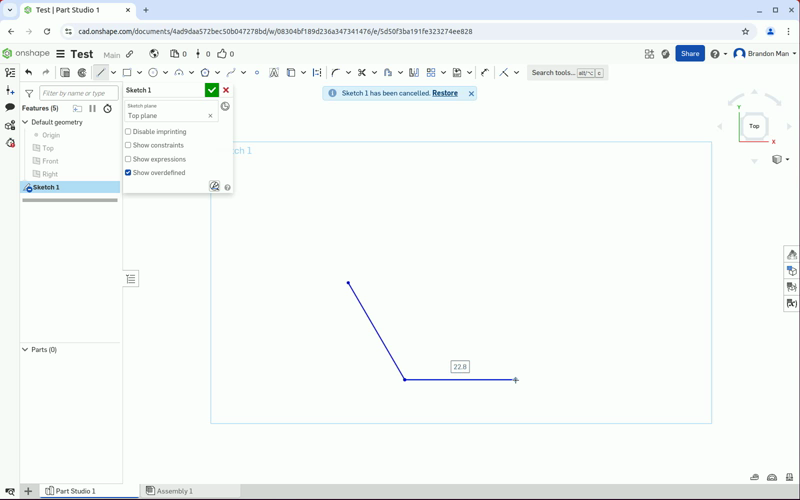
key_down(shift)
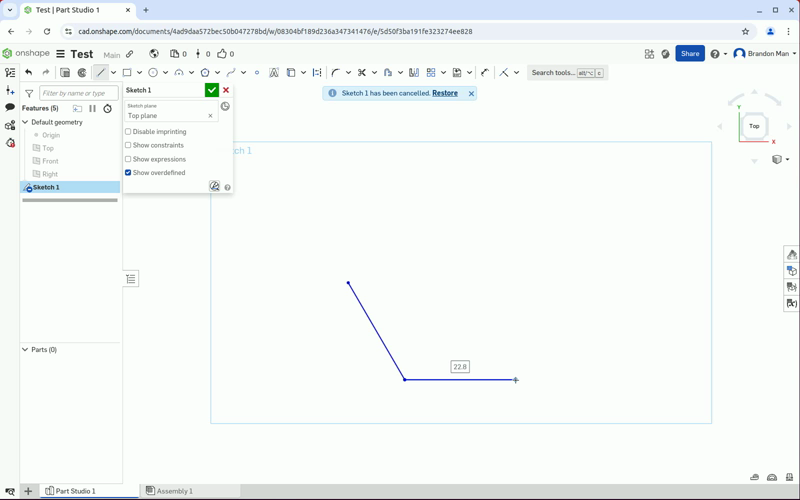
mouse_move(572, 282)
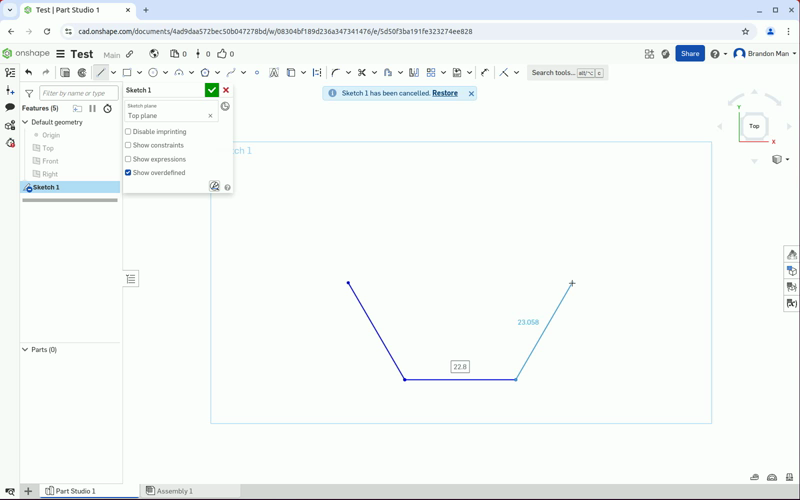
click(572, 282)
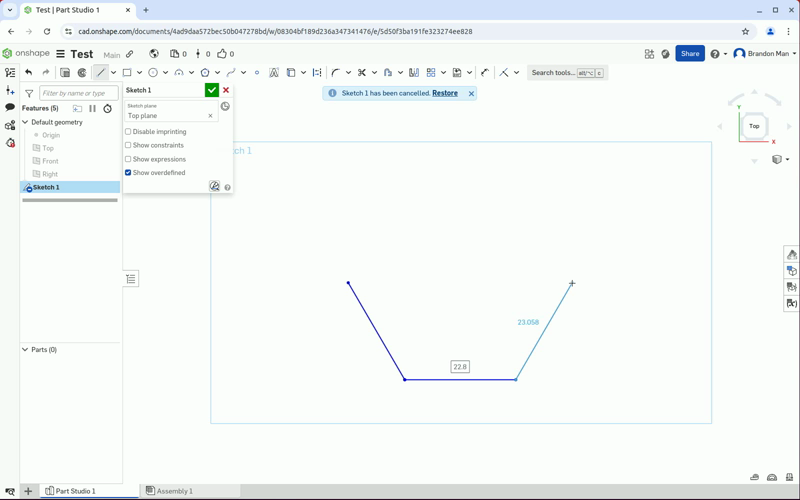
key_up(shift)
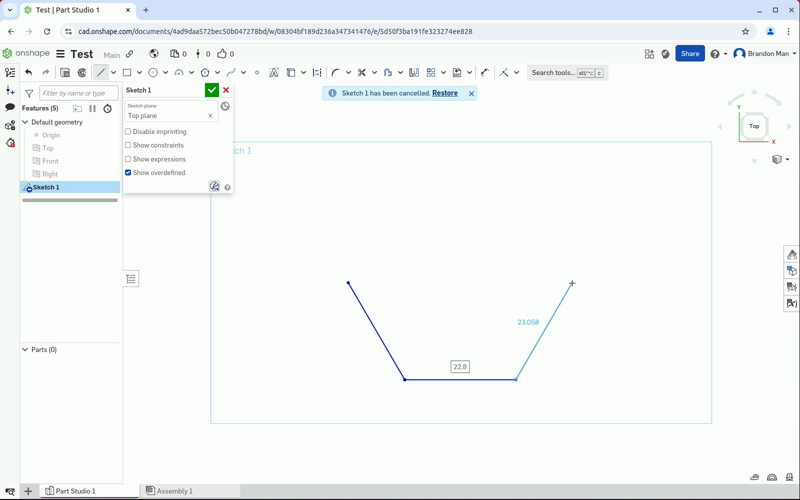
key_down(shift)
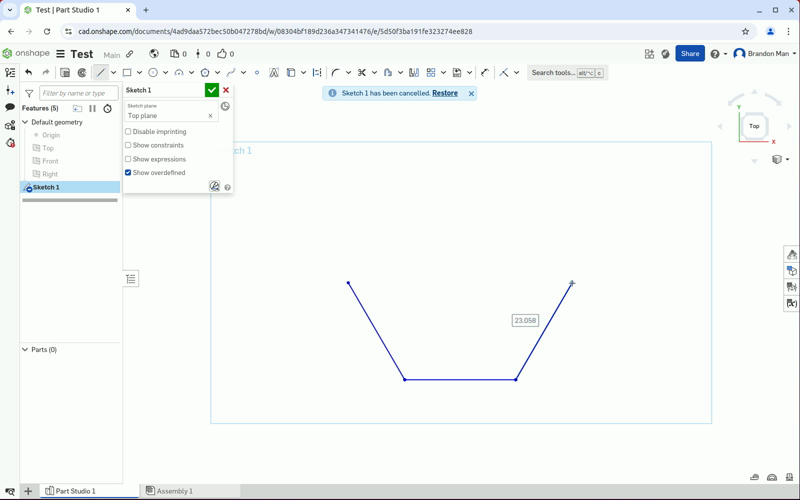
mouse_move(515, 186)
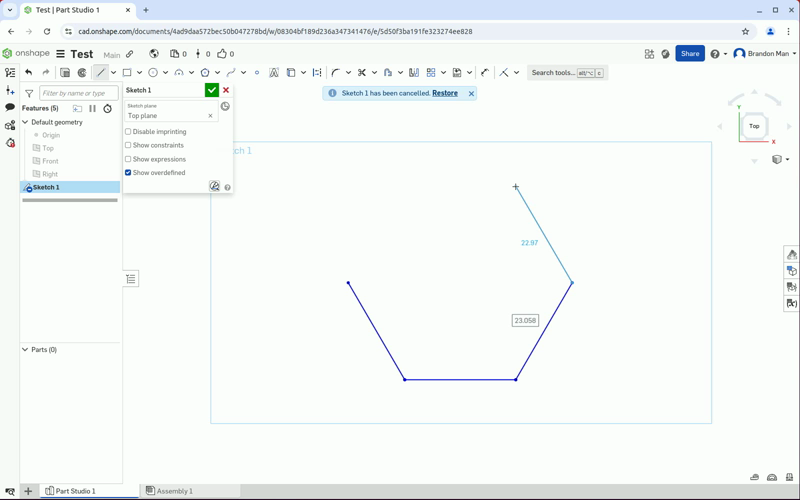
click(515, 186)
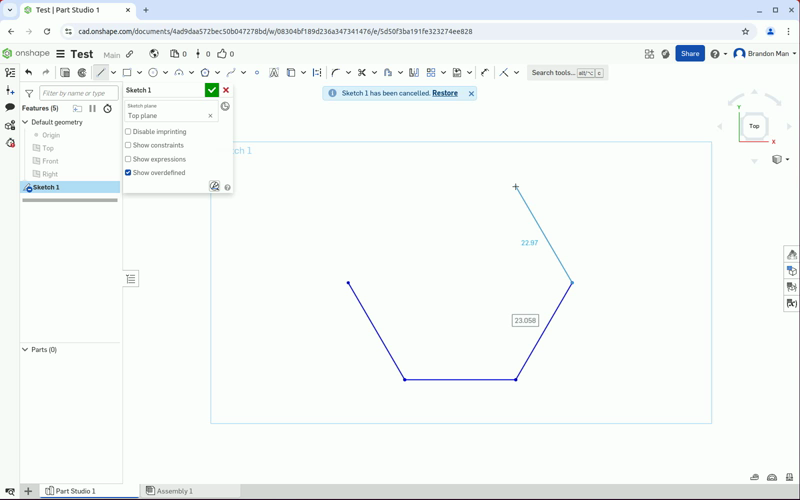
key_up(shift)
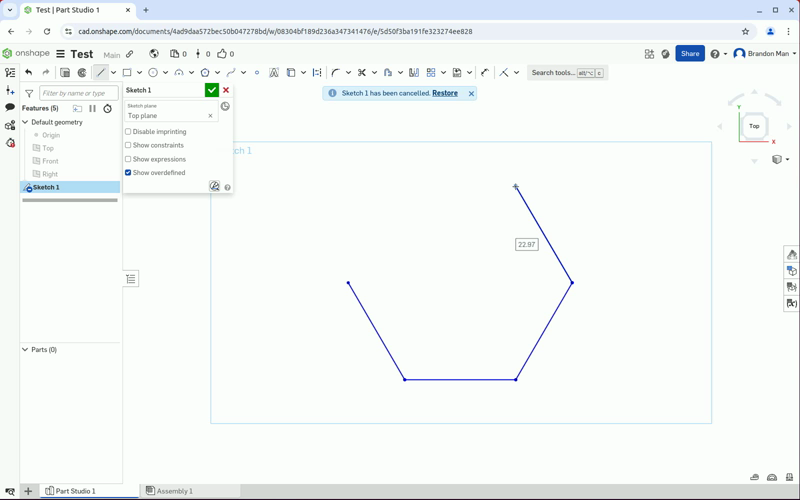
key_down(shift)
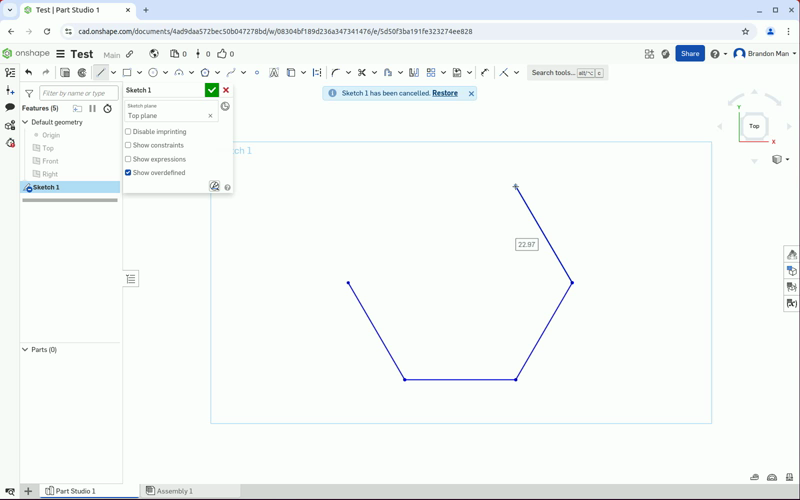
mouse_move(404, 186)
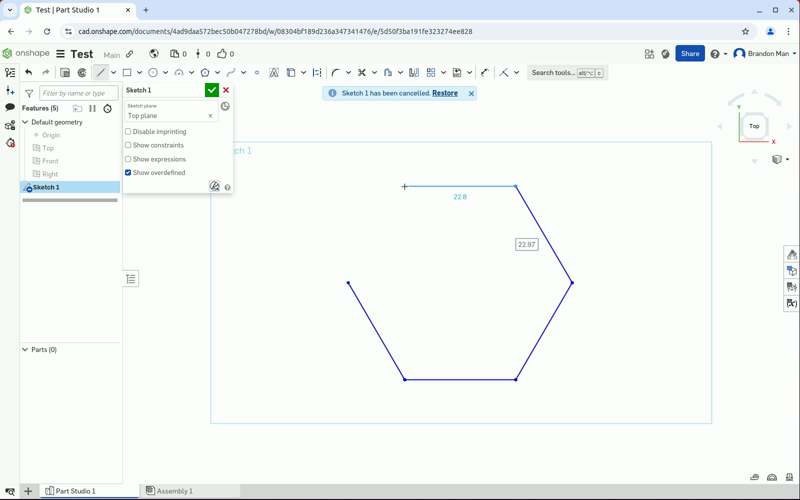
click(404, 186)
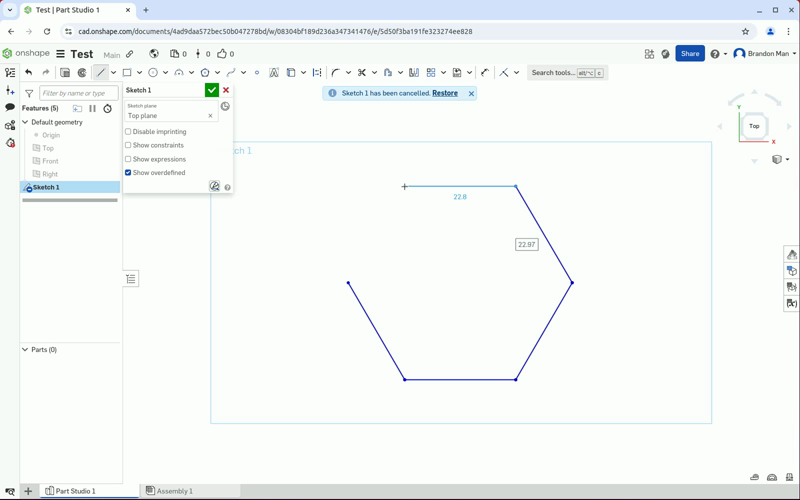
key_up(shift)
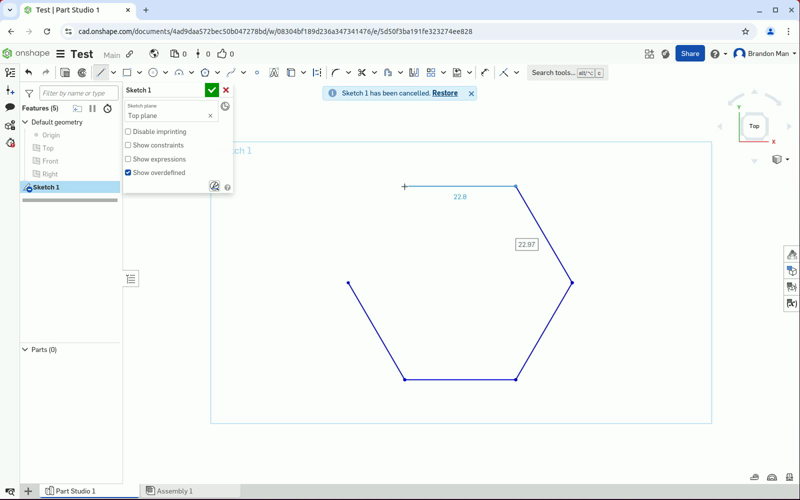
key_down(shift)
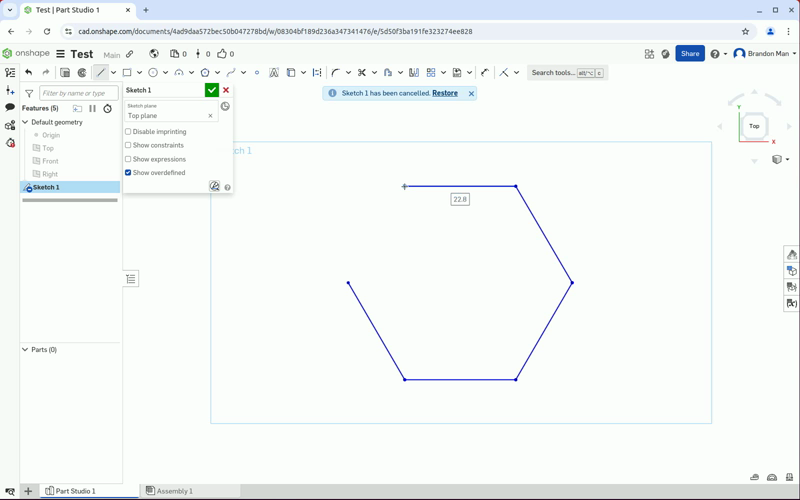
mouse_move(348, 282)
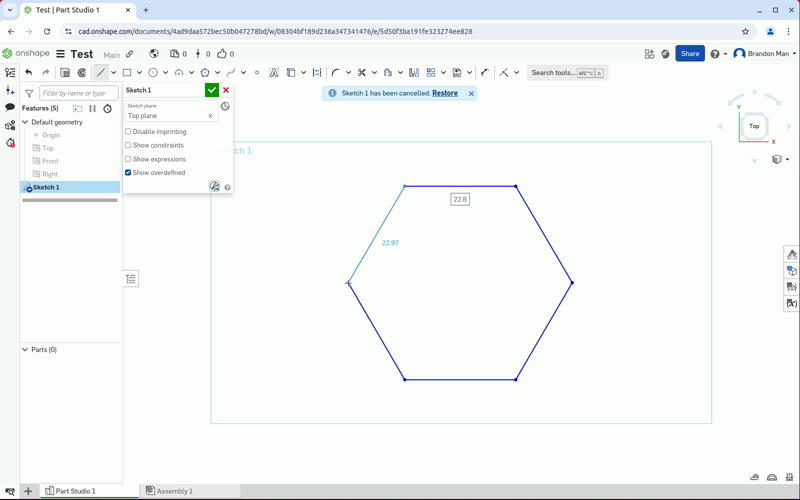
key_up(shift)
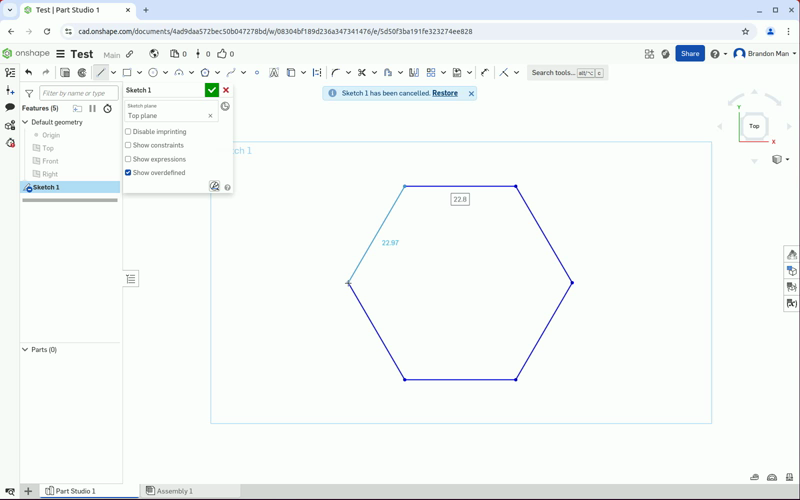
click(348, 282)
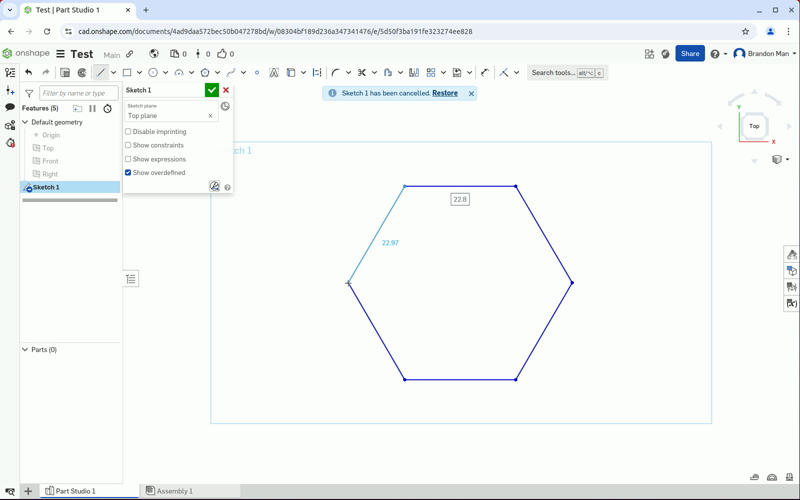
key(esc)
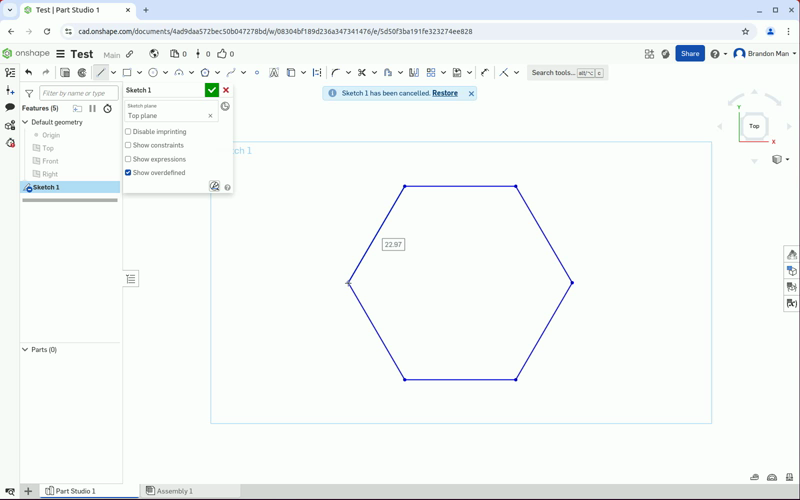
key(c)
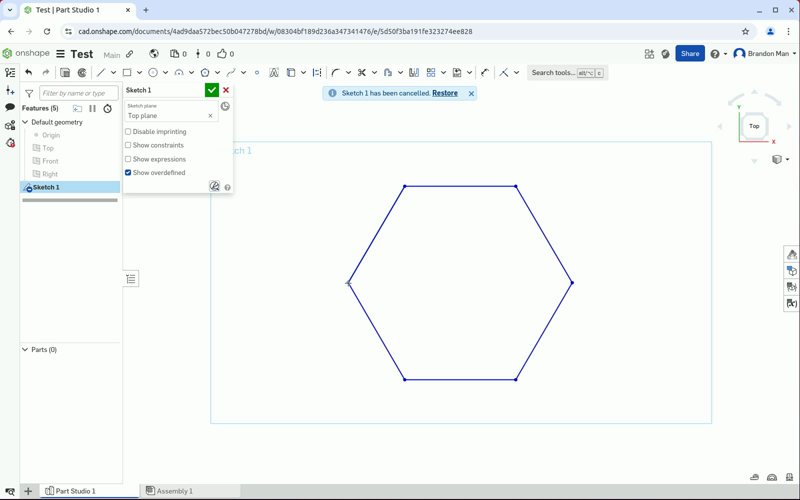
key_down(shift)
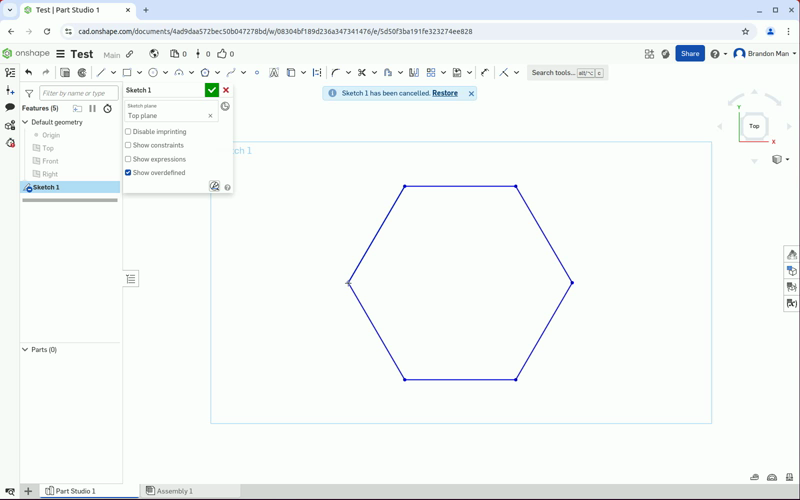
mouse_move(461, 282)
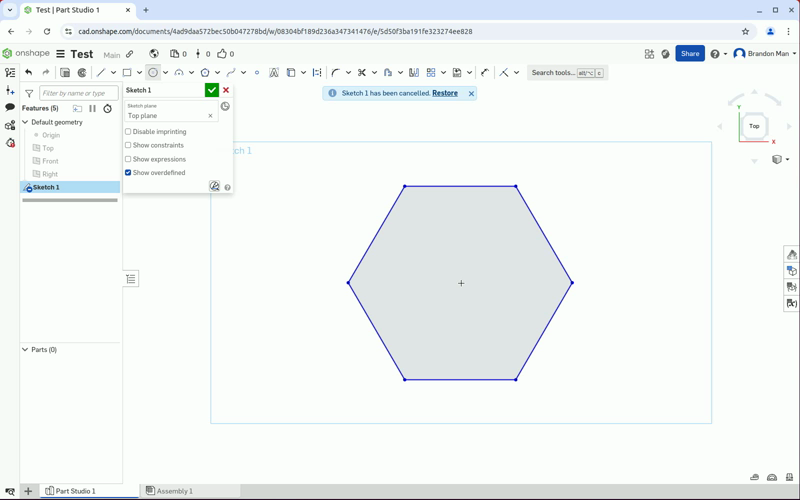
click(461, 282)
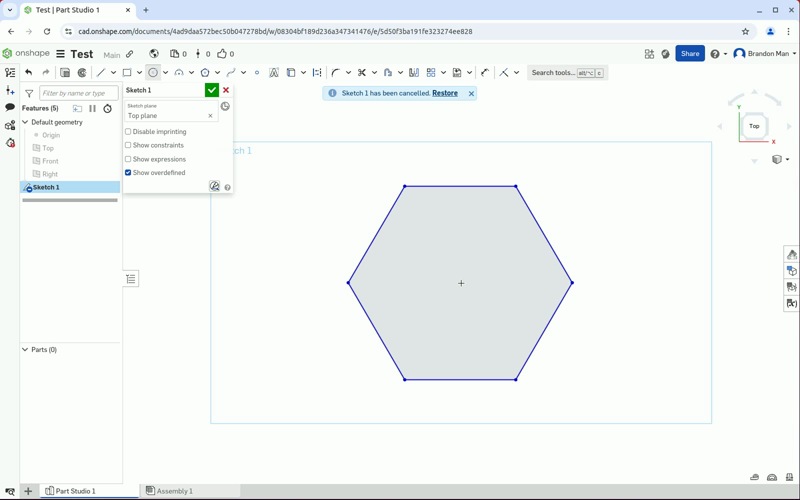
key_up(shift)
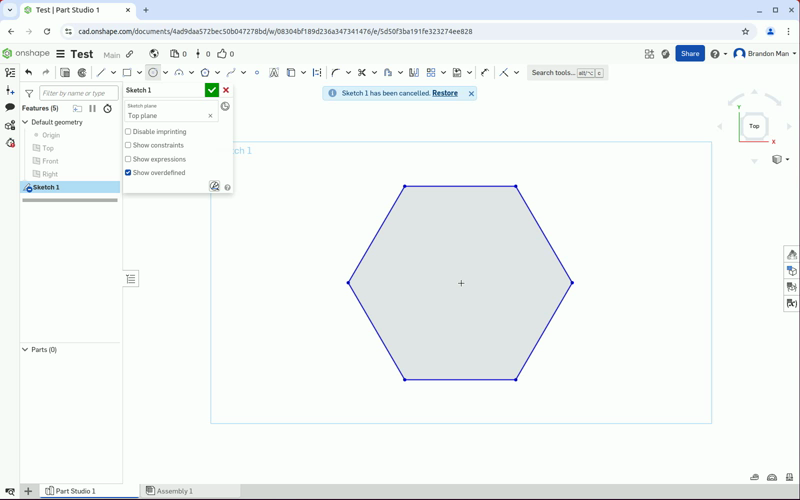
mouse_move(517, 282)
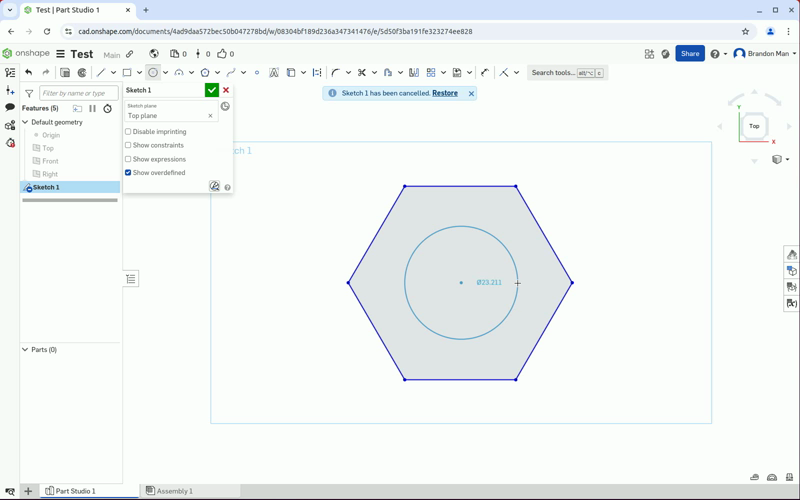
click(517, 282)
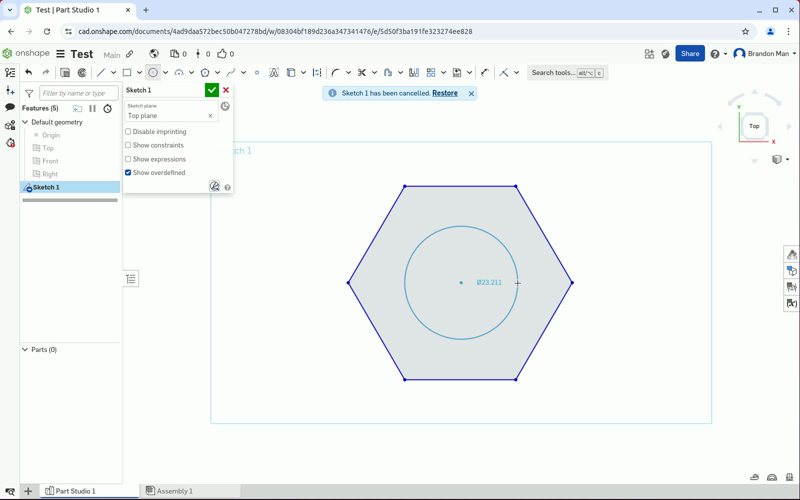
key(esc)
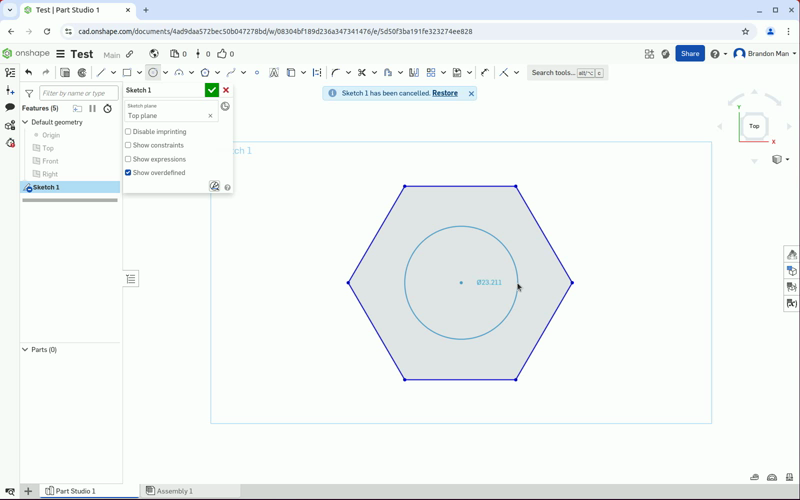
mouse_move(491, 360)
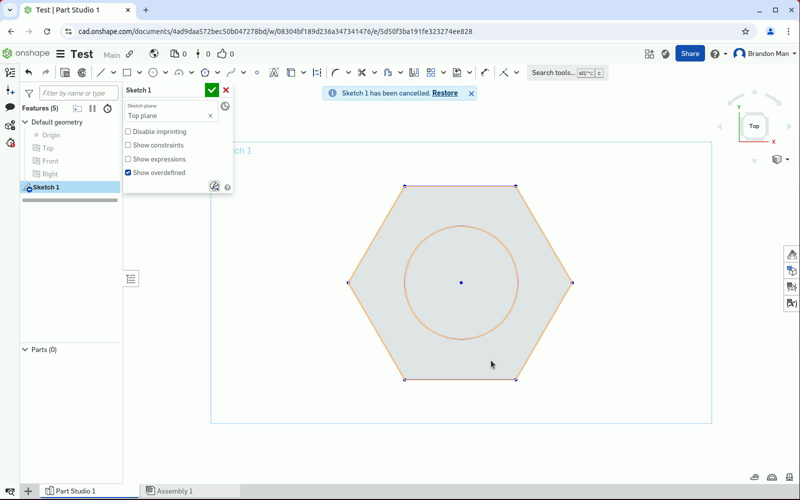
click(491, 360)
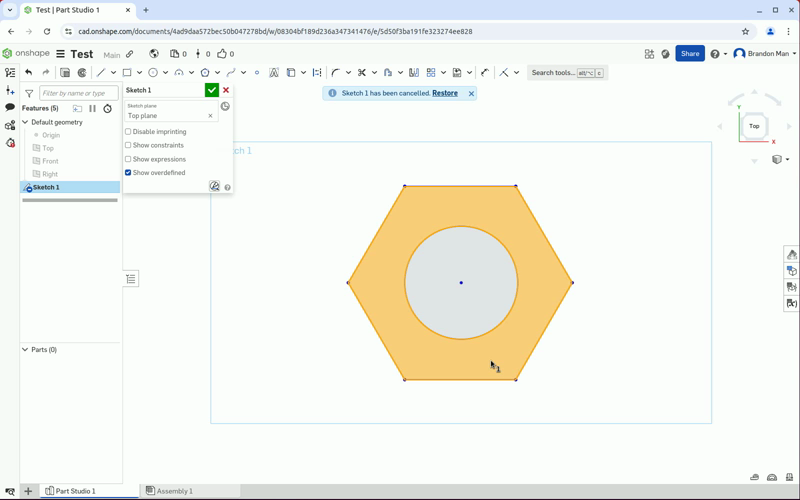
mouse_move(73, 352)
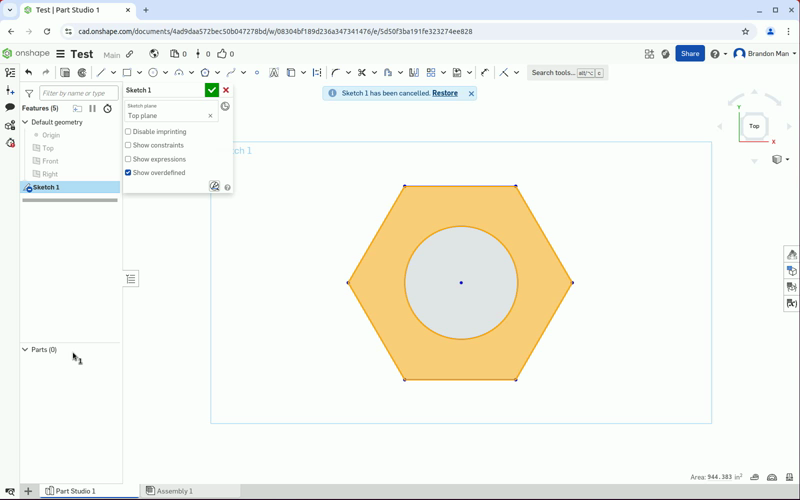
key(shift+y)
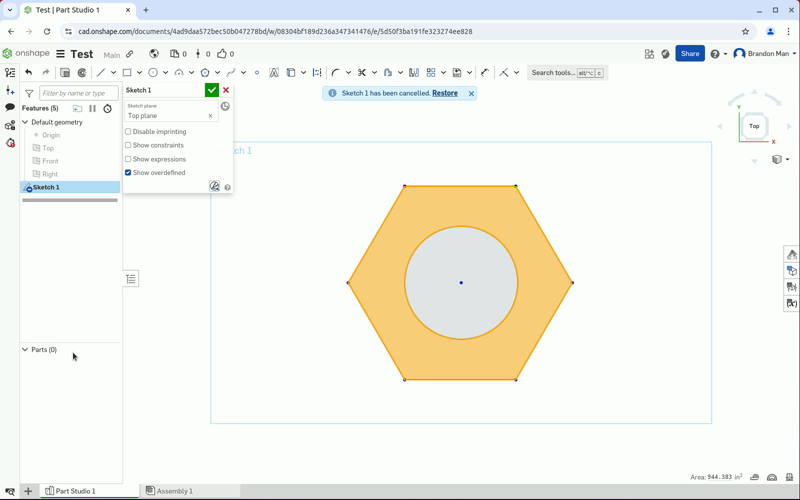
key(shift+e)
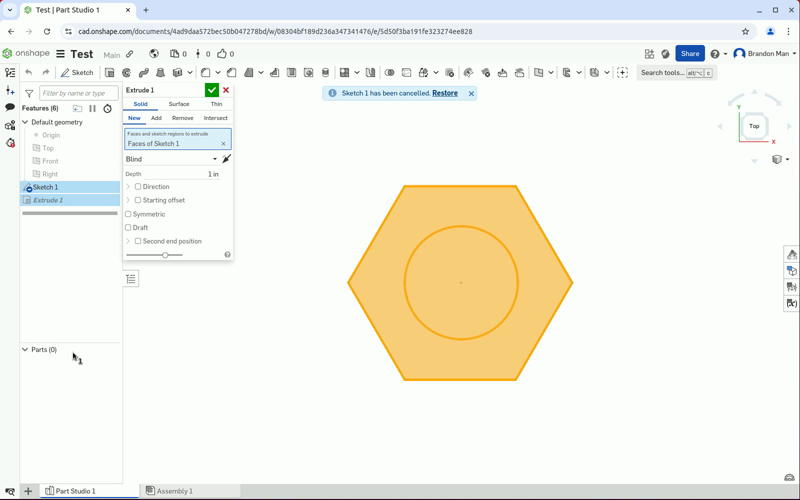
mouse_move(143, 106)
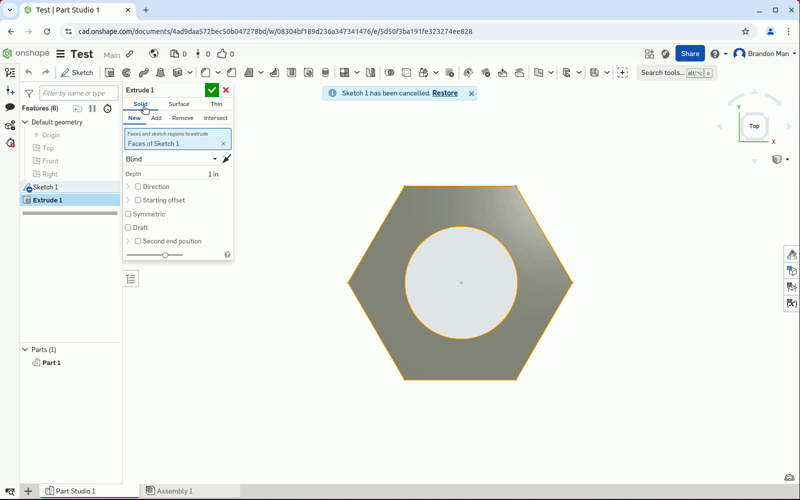
click(143, 106)
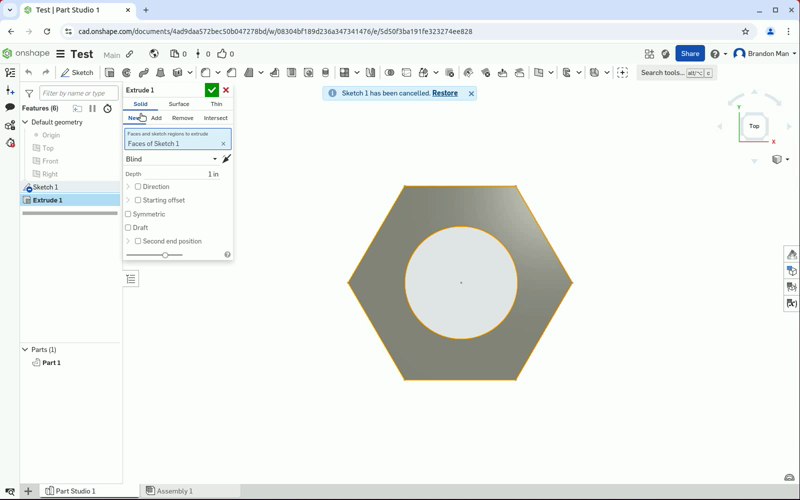
mouse_move(137, 120)
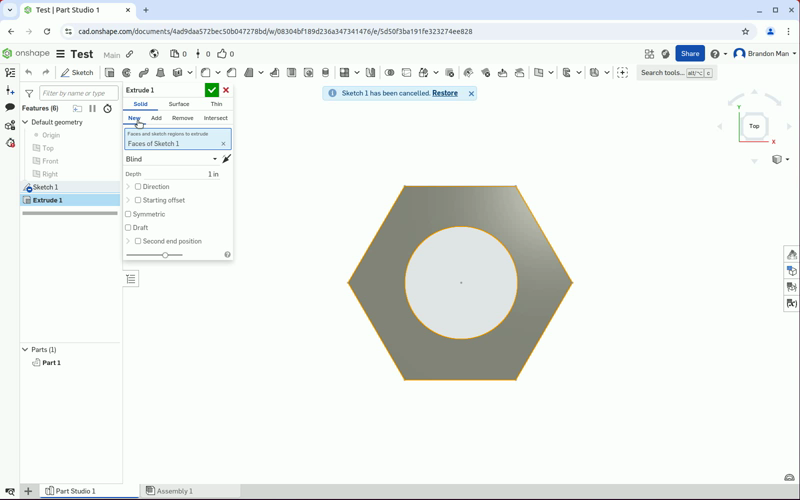
click(137, 120)
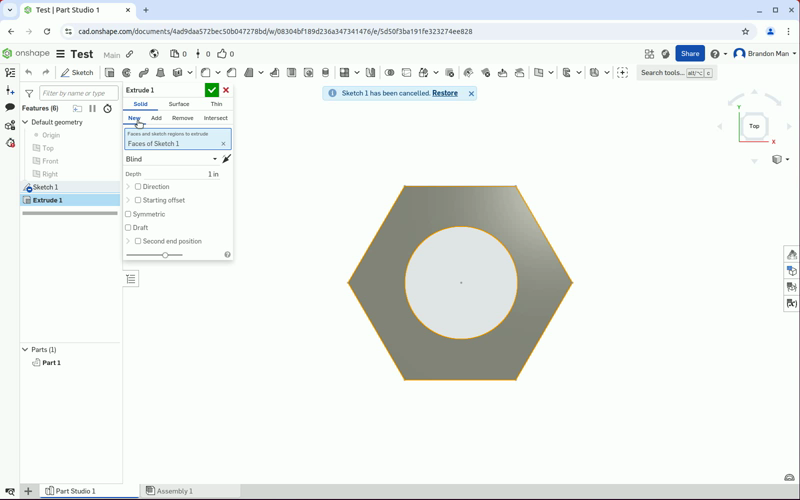
key(tab, 4)
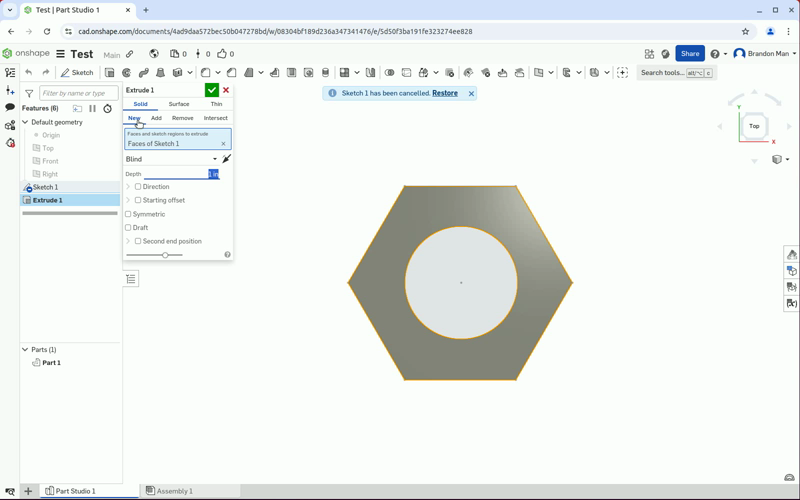
text(12.517)
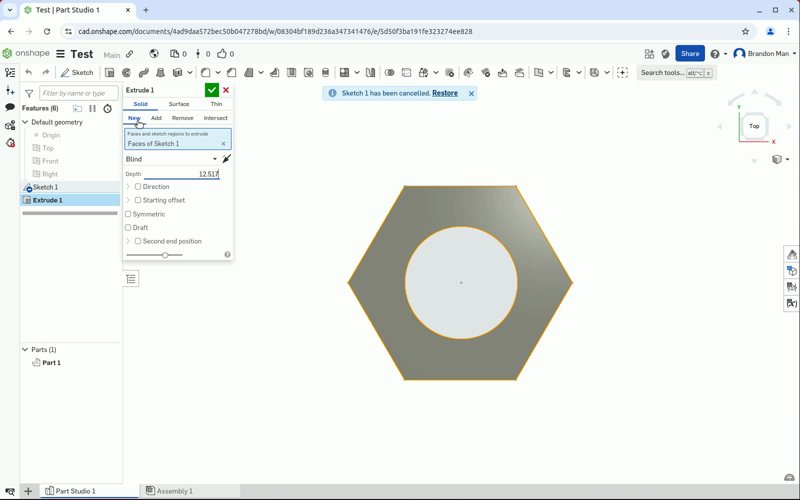
key(enter)
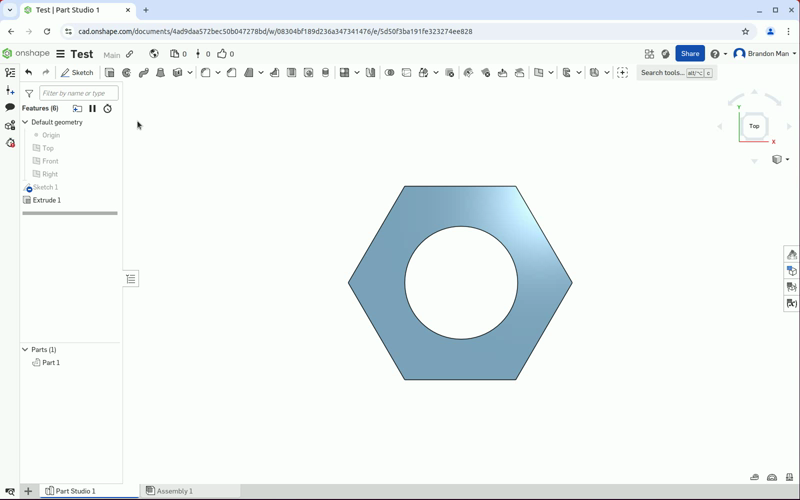
key(shift+h)
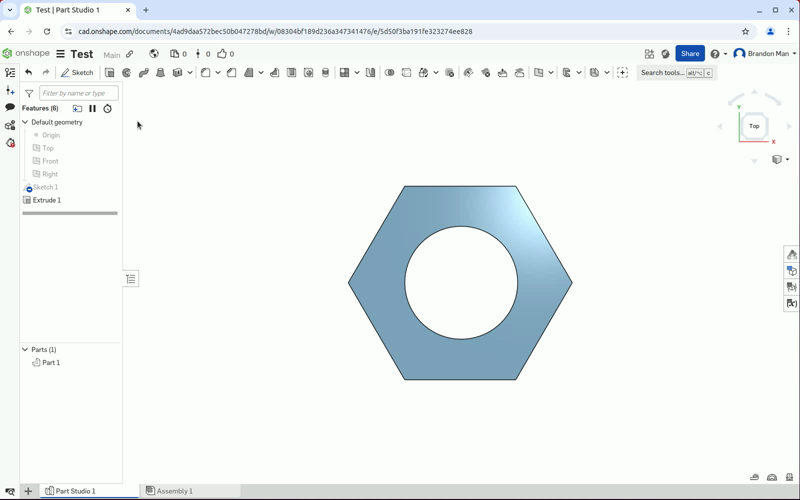
key(shift+h)
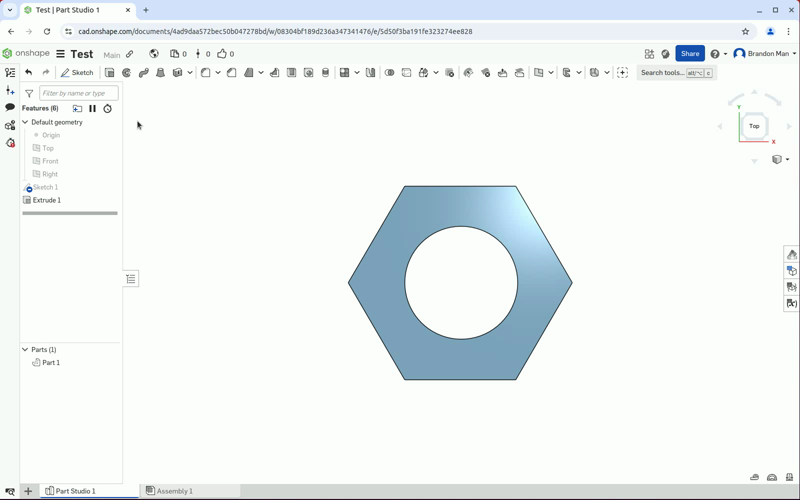
mouse_move(73, 189)
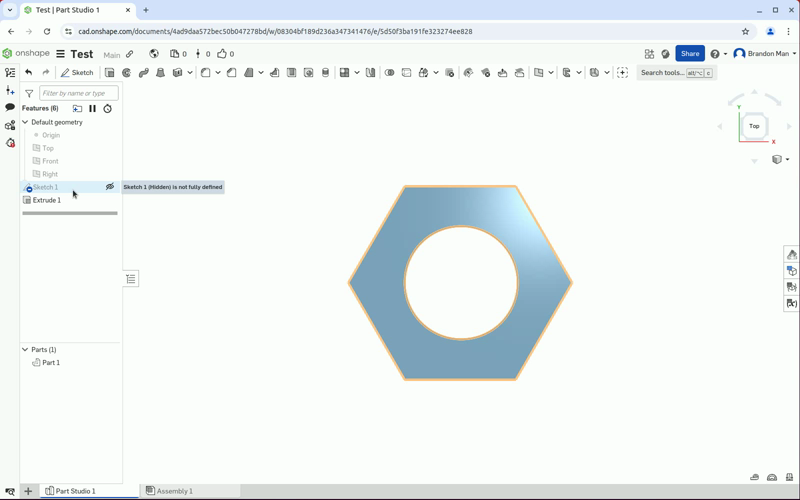
click(73, 189)
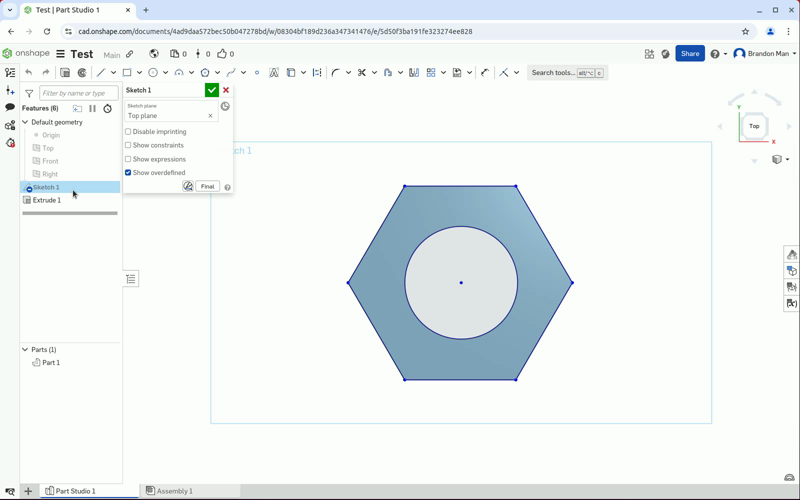
mouse_move(229, 92)
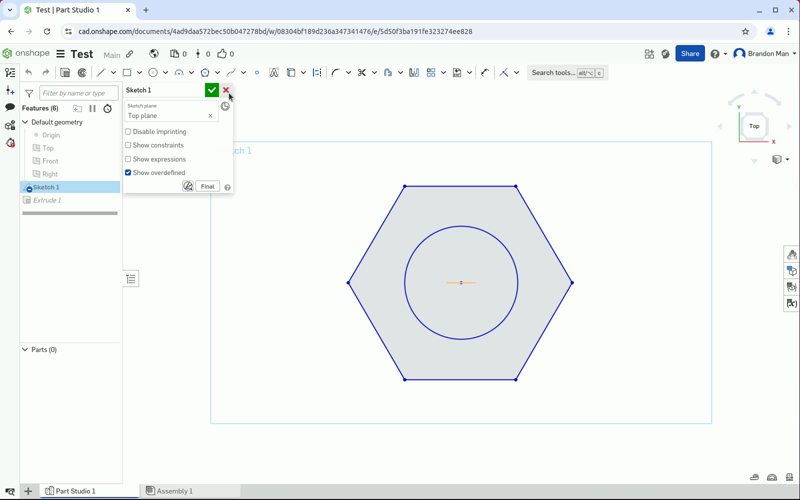
click(229, 92)
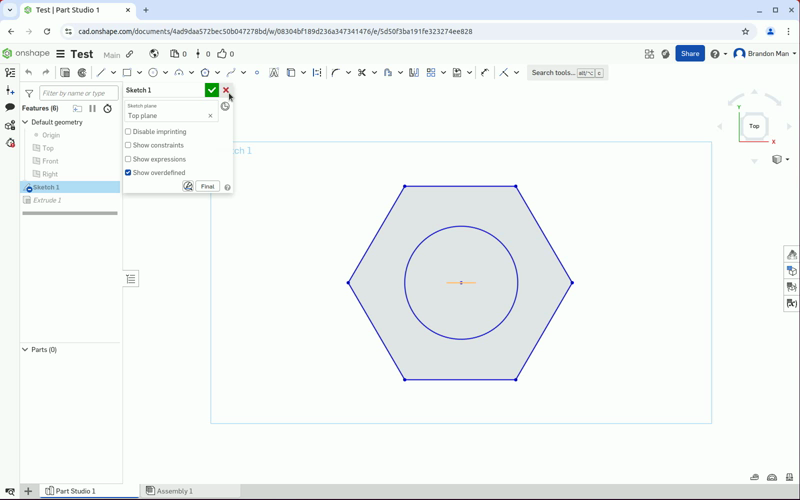
key(shift+s)
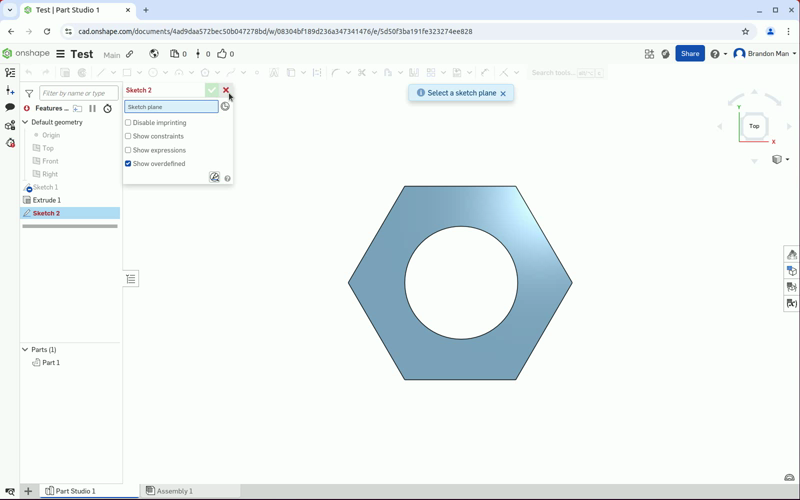
mouse_move(73, 150)
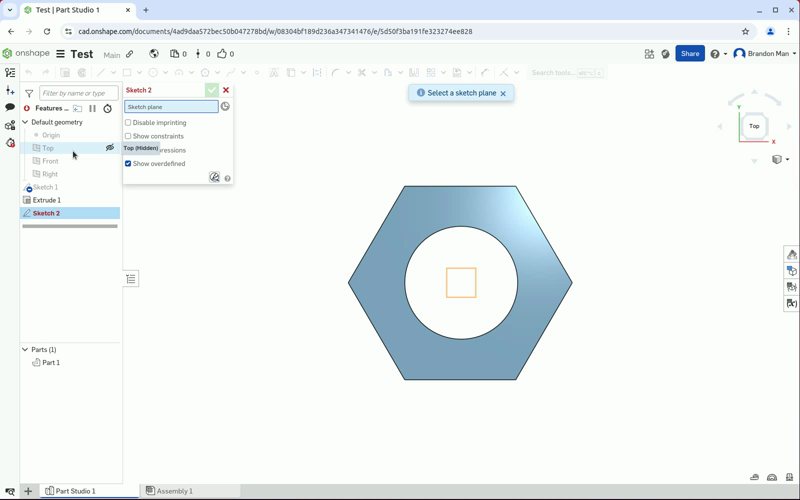
click(73, 150)
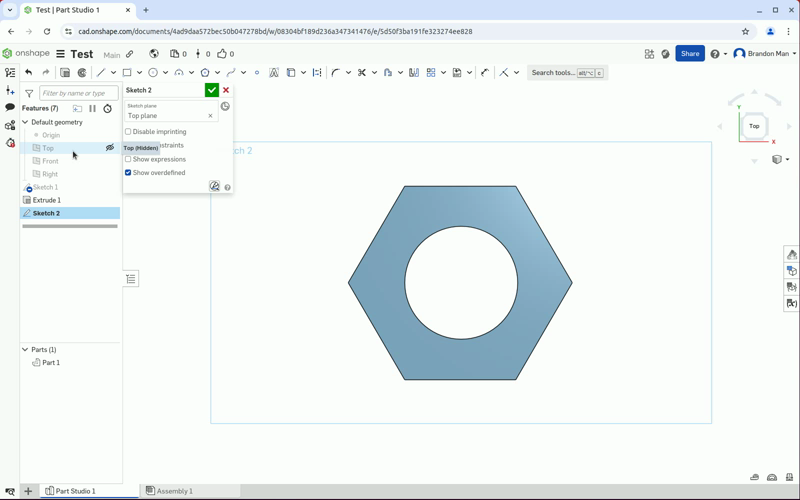
mouse_move(73, 352)
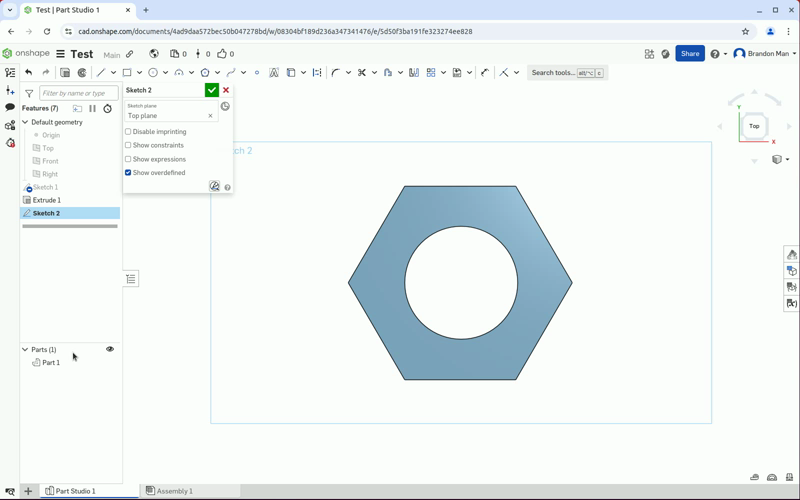
key(y)
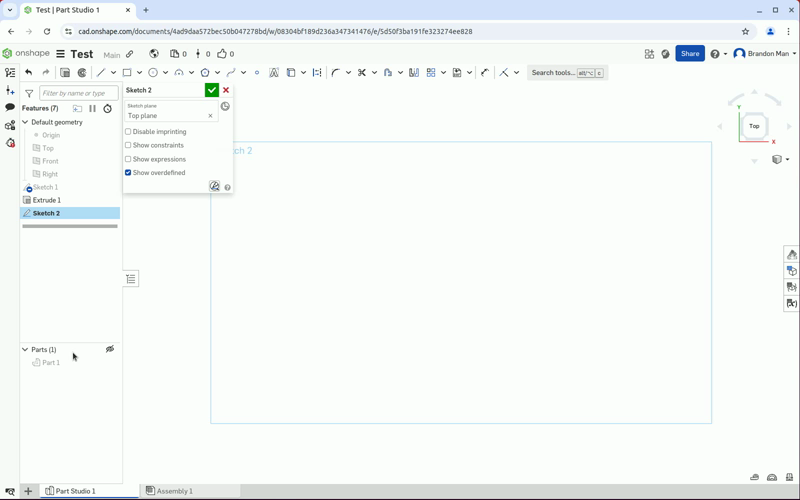
key(c)
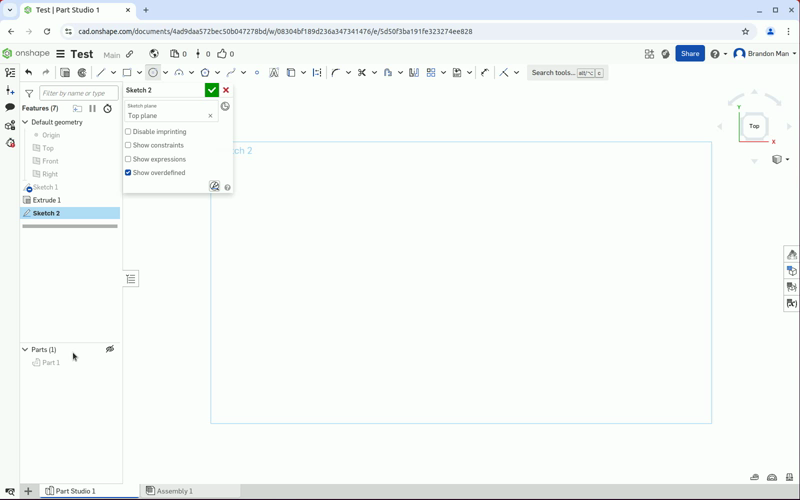
key_down(shift)
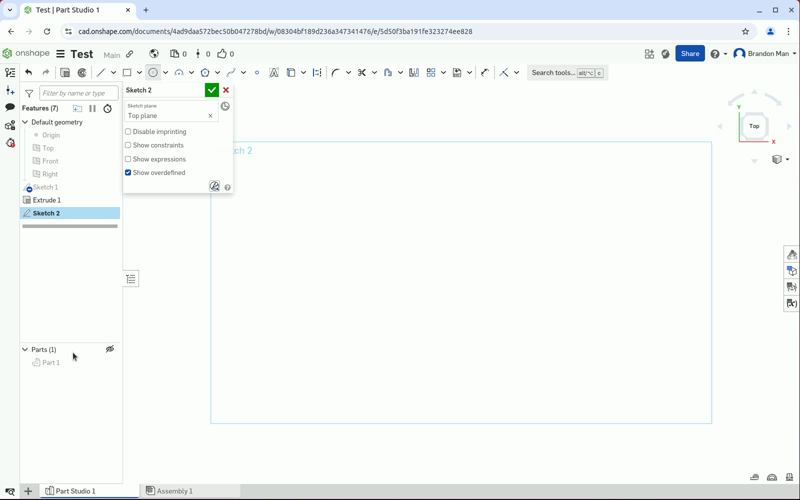
mouse_move(460, 282)
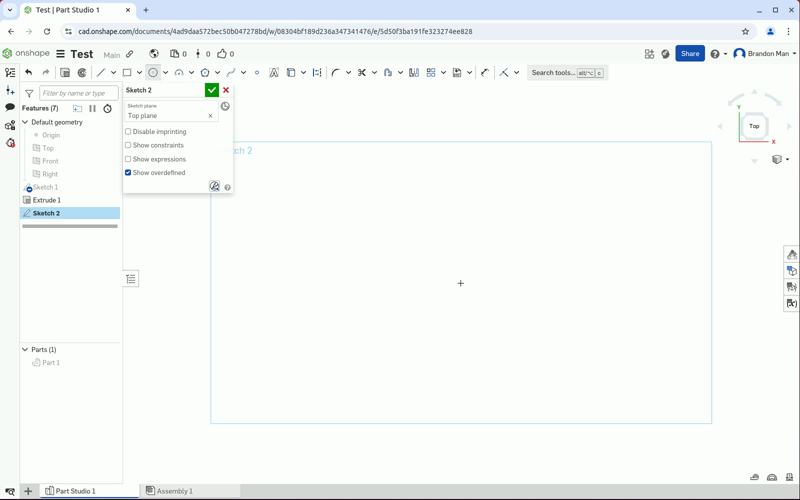
click(460, 282)
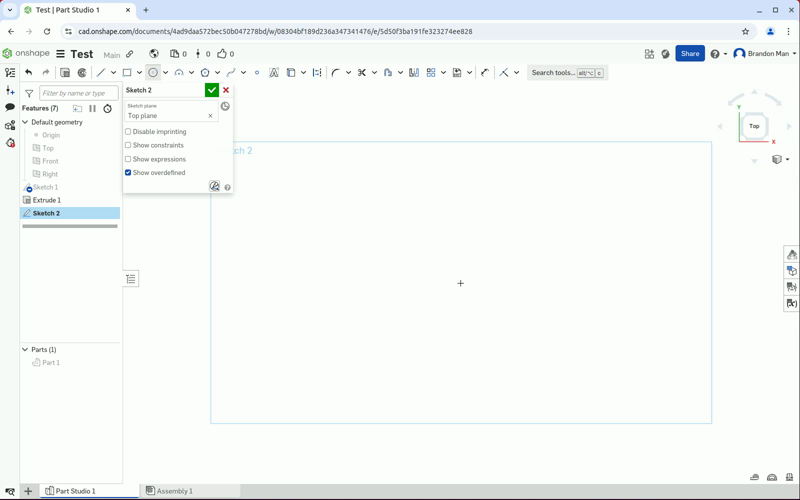
key_up(shift)
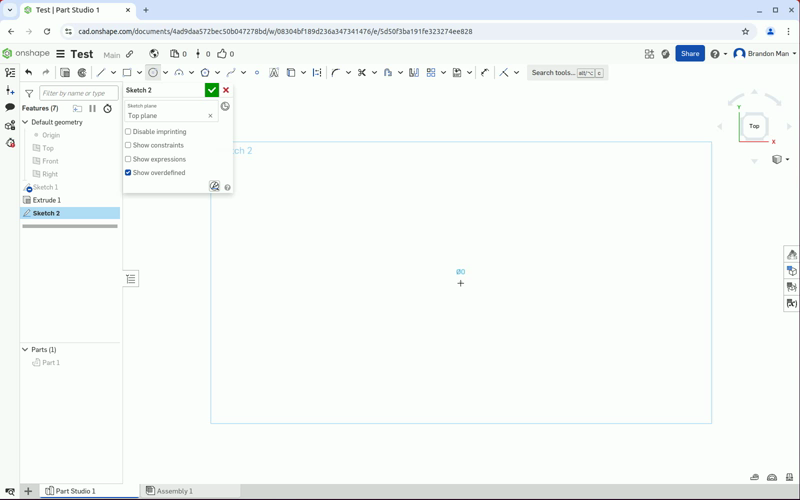
mouse_move(517, 282)
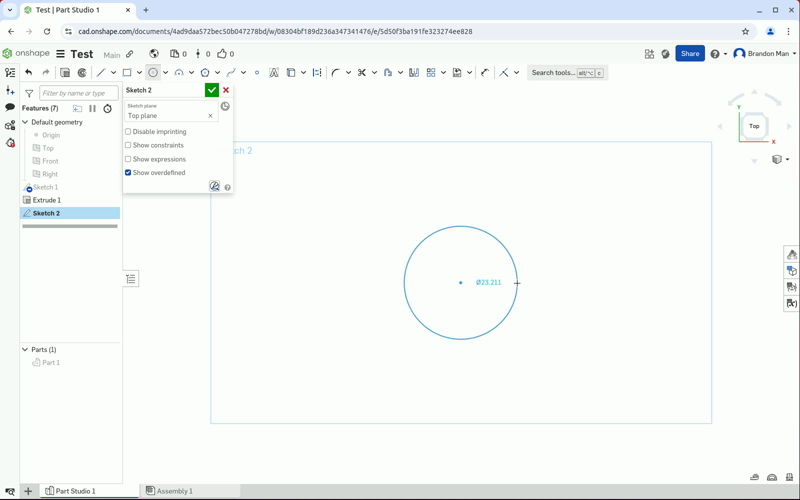
click(517, 282)
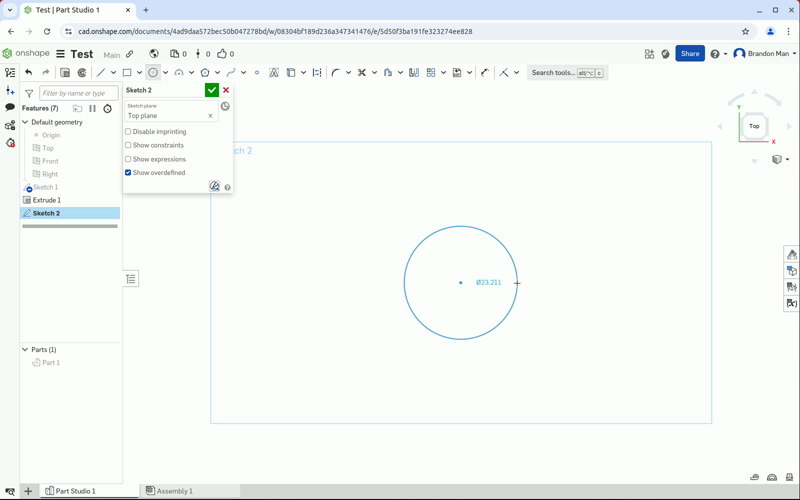
key(esc)
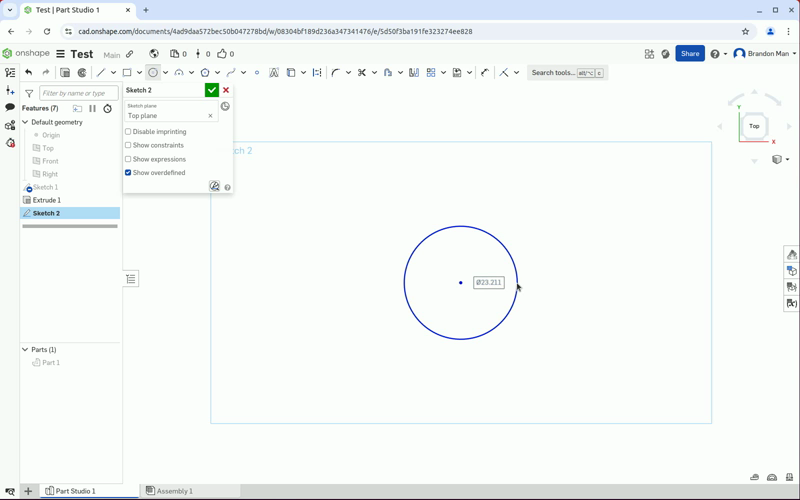
key(c)
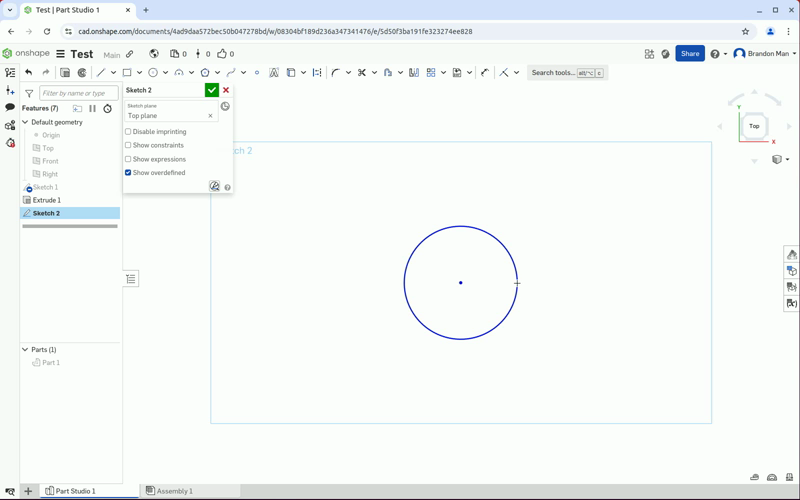
key_down(shift)
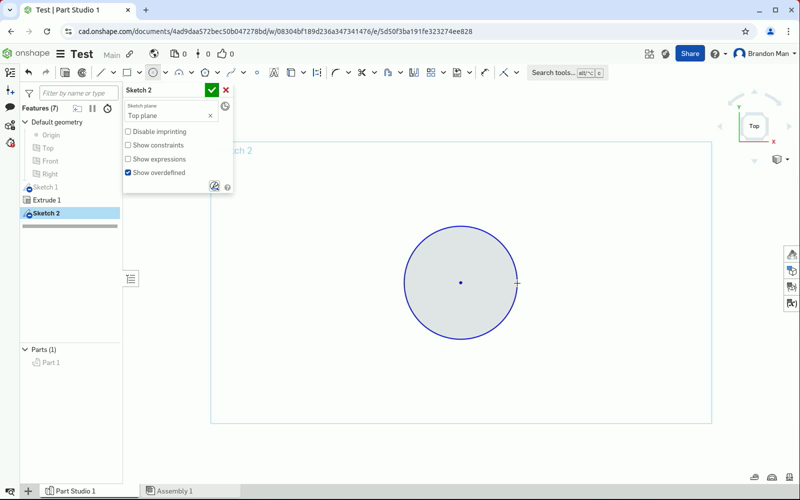
mouse_move(460, 294)
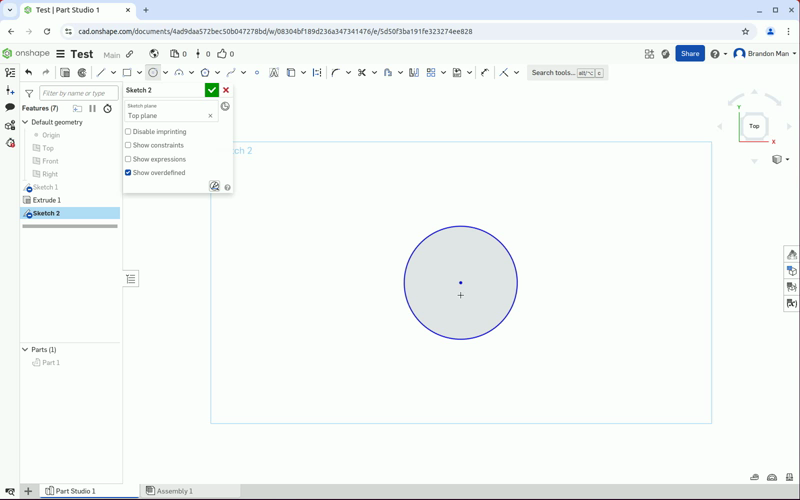
click(460, 294)
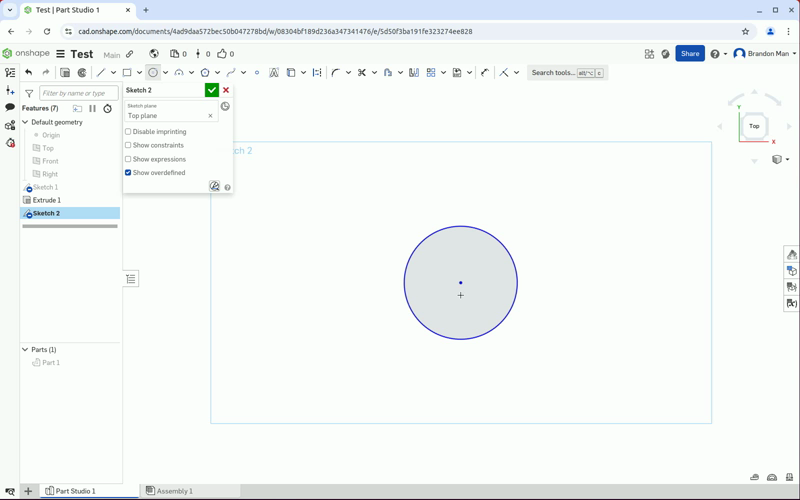
key_up(shift)
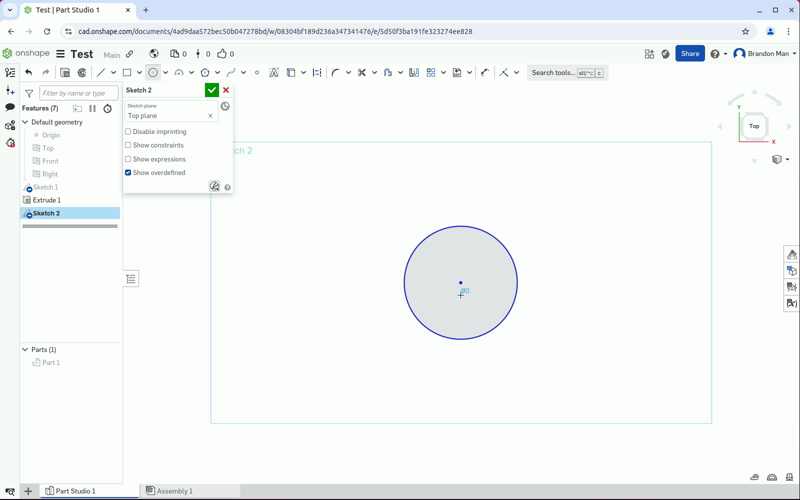
mouse_move(490, 294)
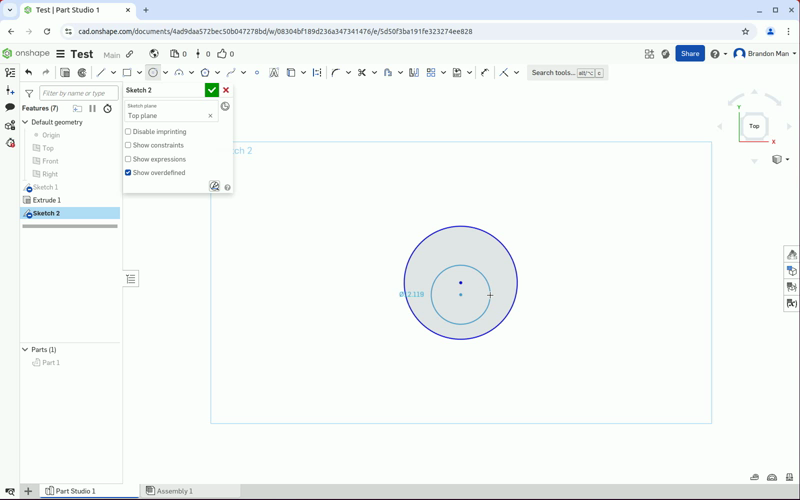
click(490, 294)
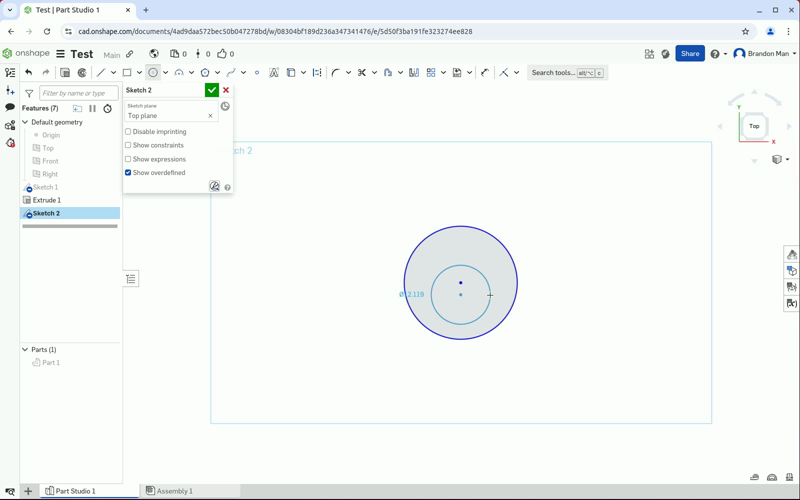
key(esc)
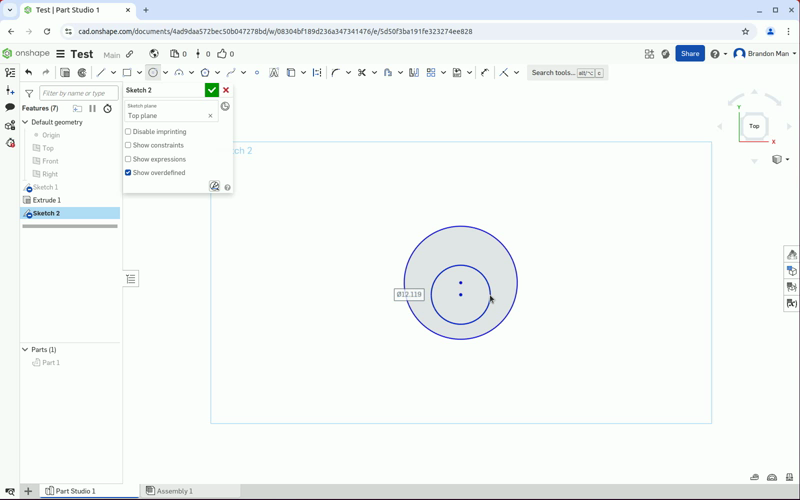
mouse_move(425, 310)
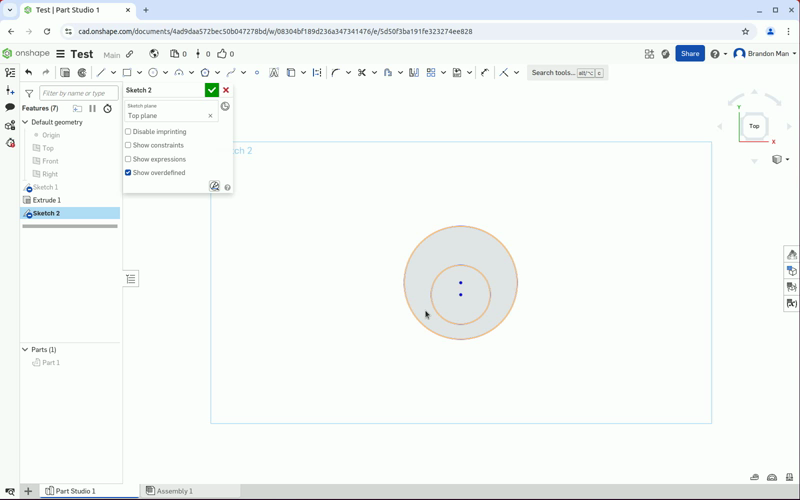
click(425, 310)
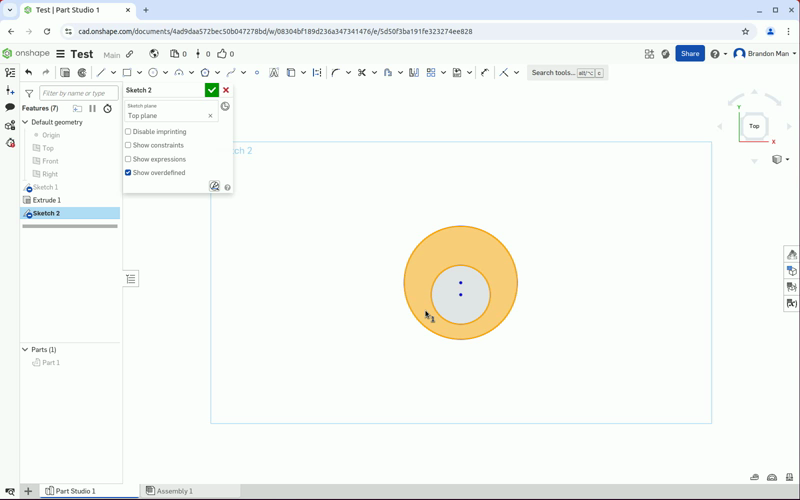
mouse_move(73, 352)
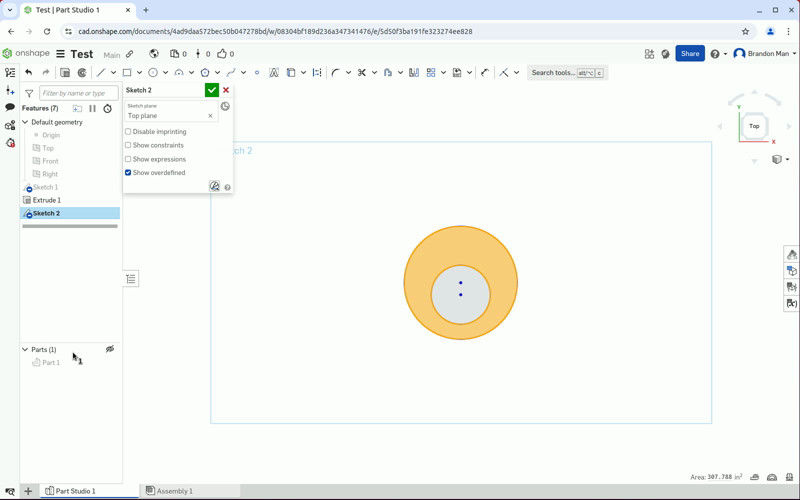
key(shift+y)
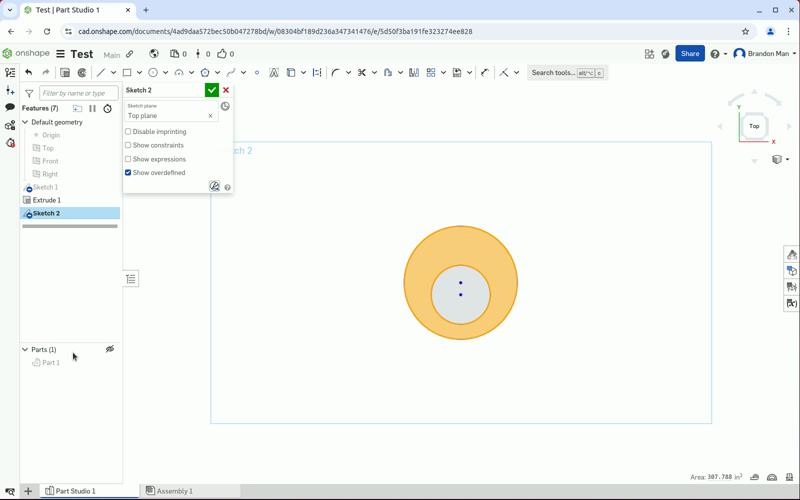
key(shift+e)
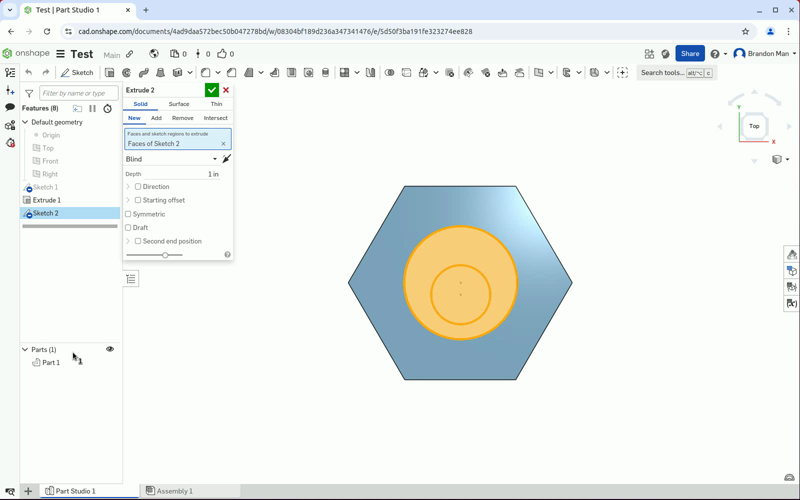
mouse_move(143, 106)
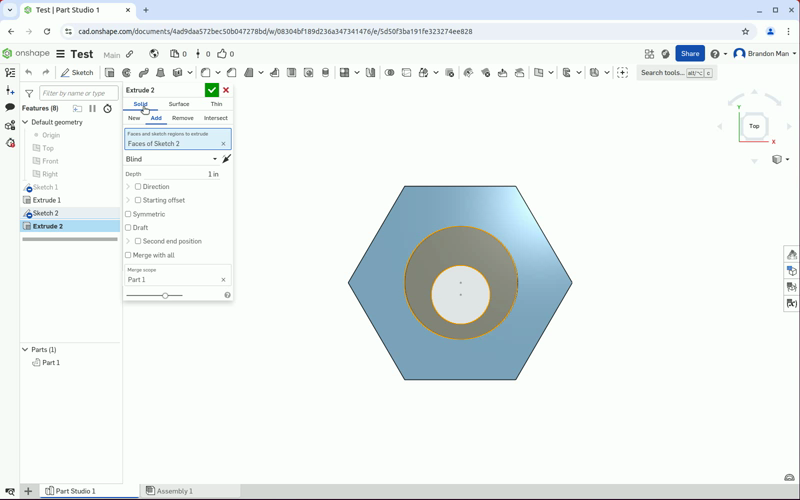
click(143, 106)
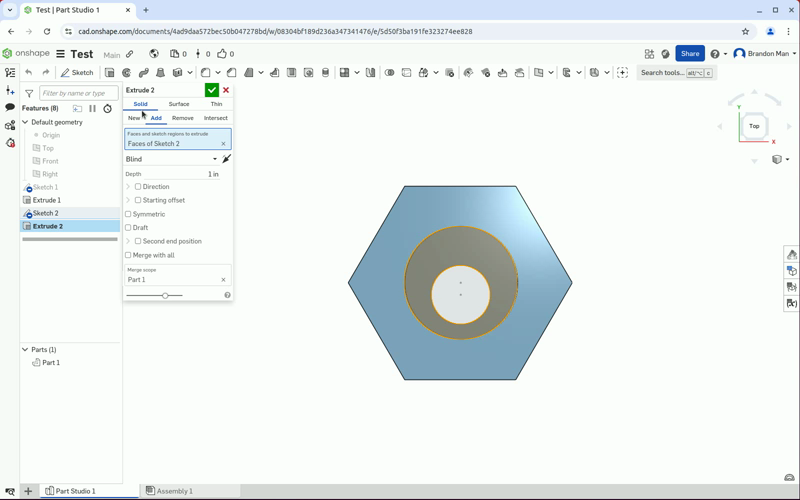
mouse_move(137, 120)
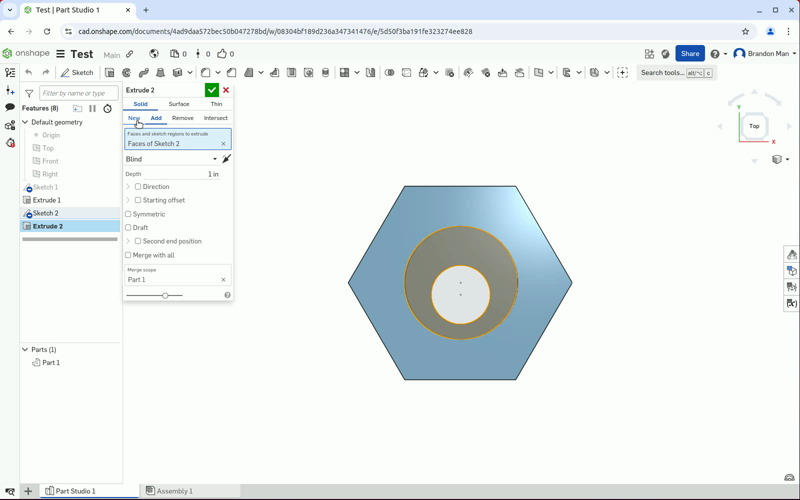
click(137, 120)
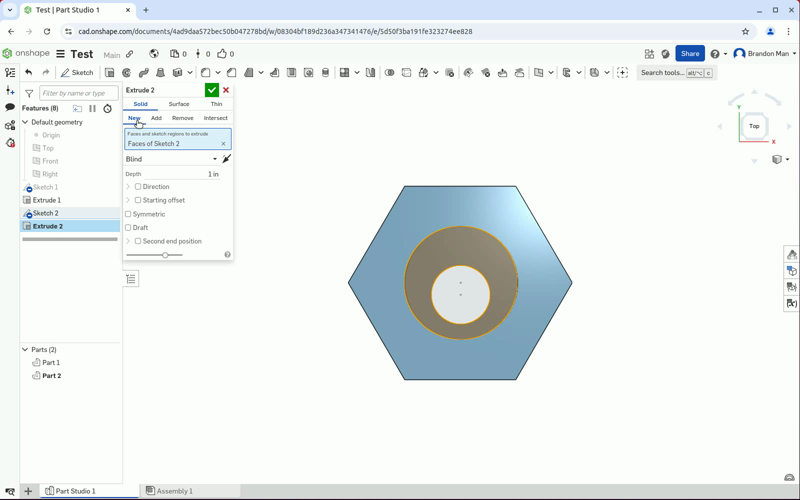
key(tab, 4)
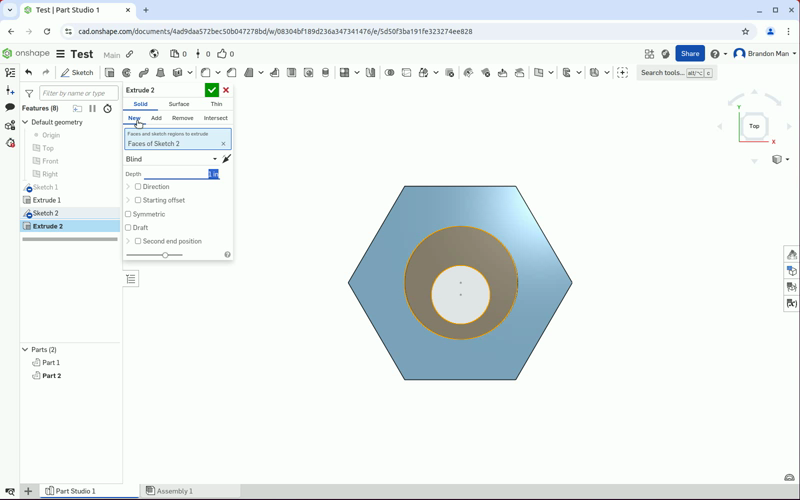
text(19.498)
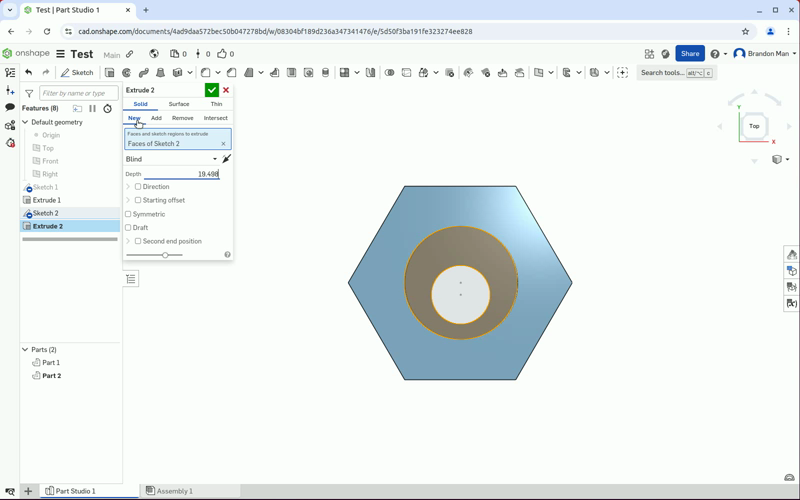
key(enter)
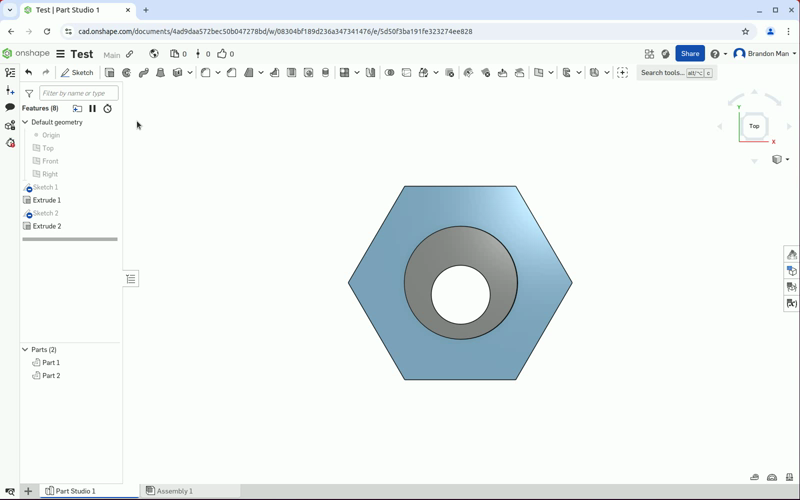
key(shift+h)
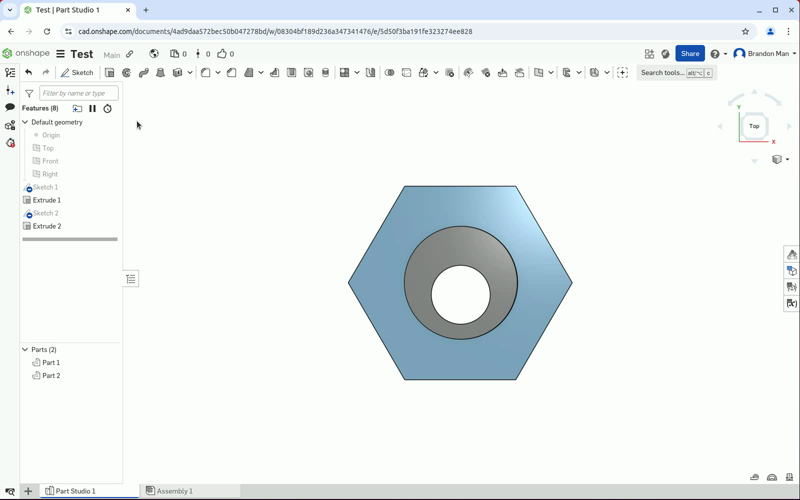
key(shift+h)
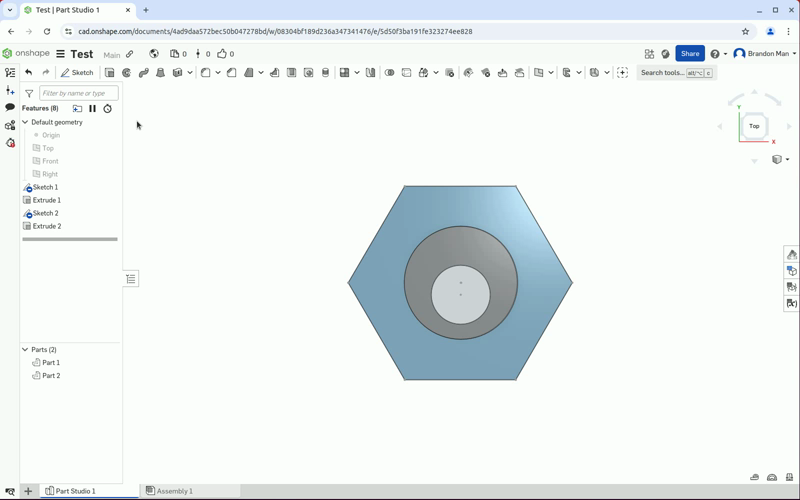
key(shift+7)
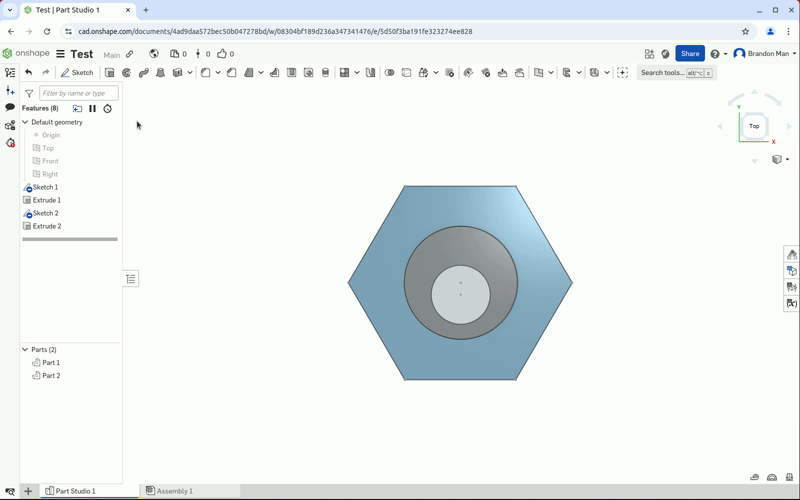
key(up, 3)
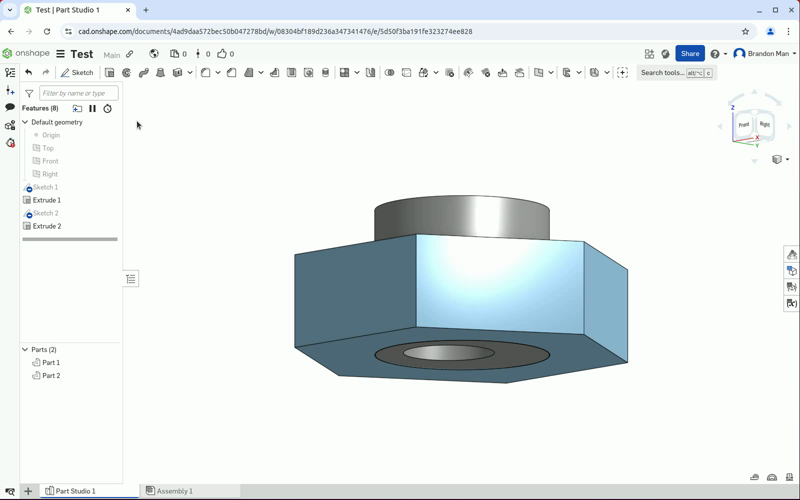
key(left, 3)
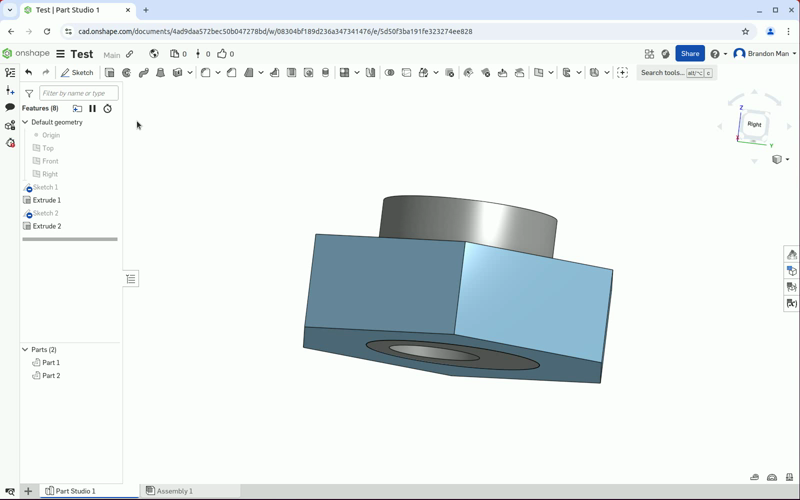
key(right, 3)
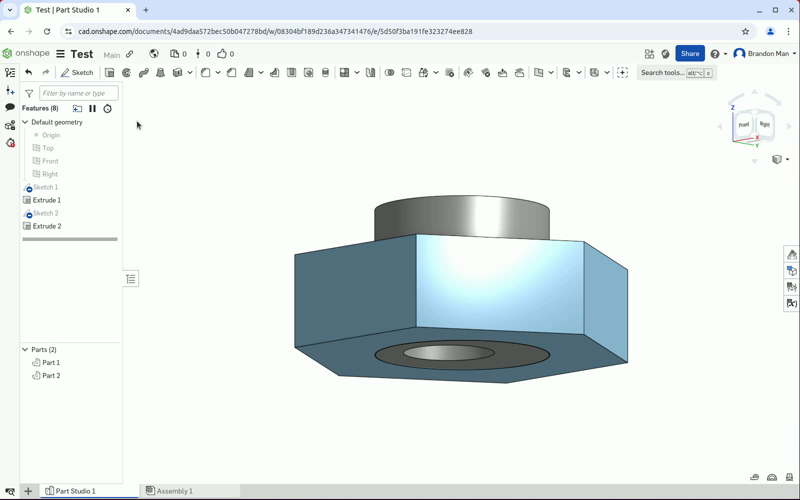
key(down, 3)
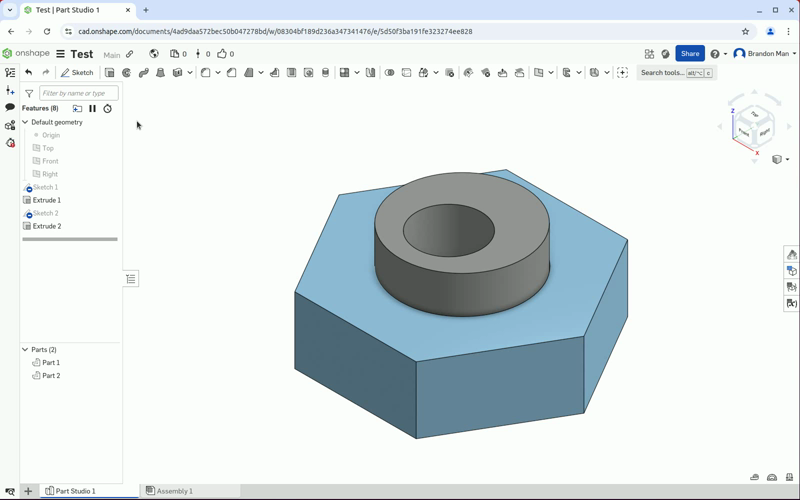
mouse_move(73, 189)
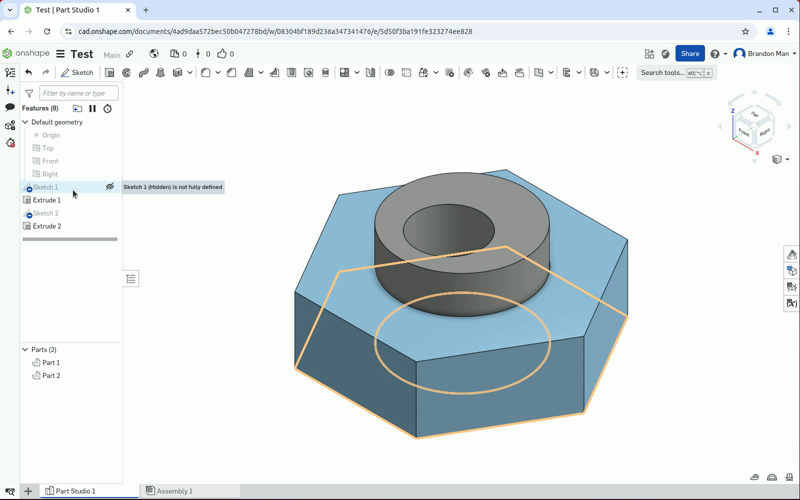
click(73, 189)